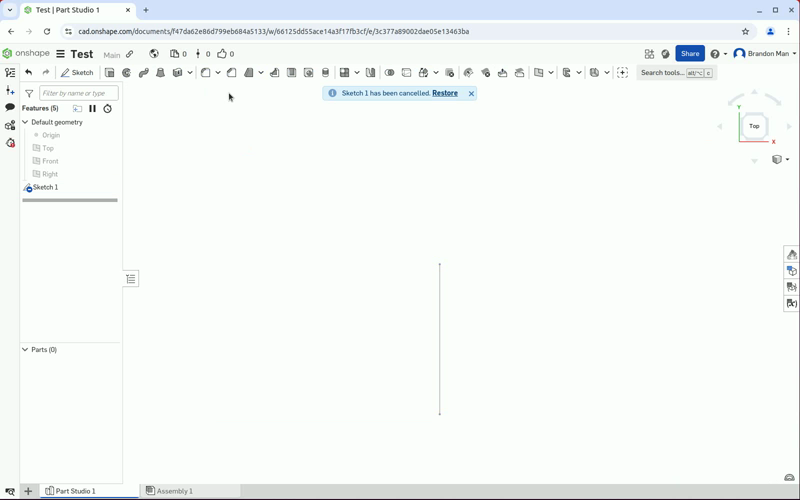
key(shift+h)
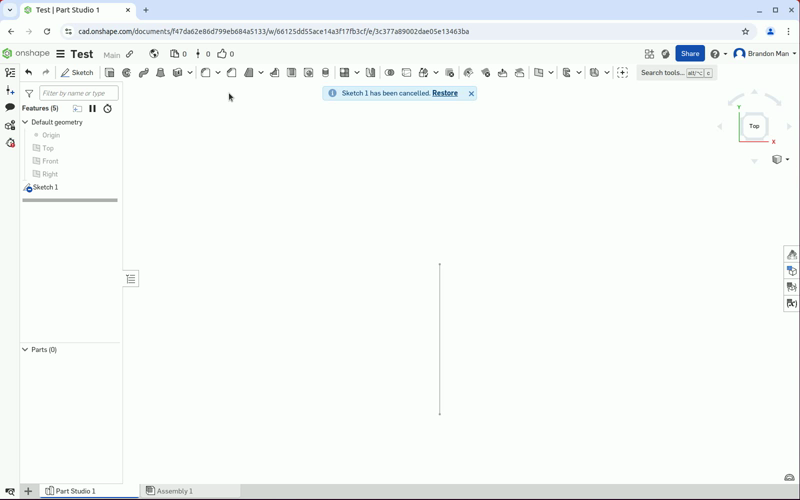
key(shift+s)
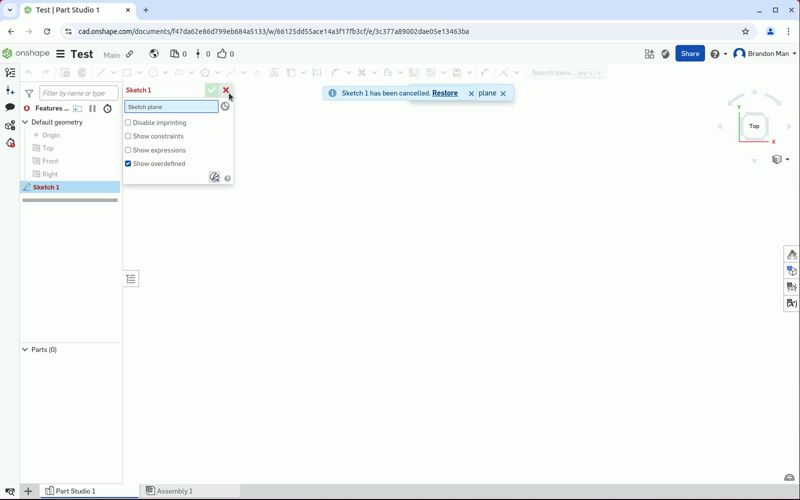
mouse_move(73, 150)
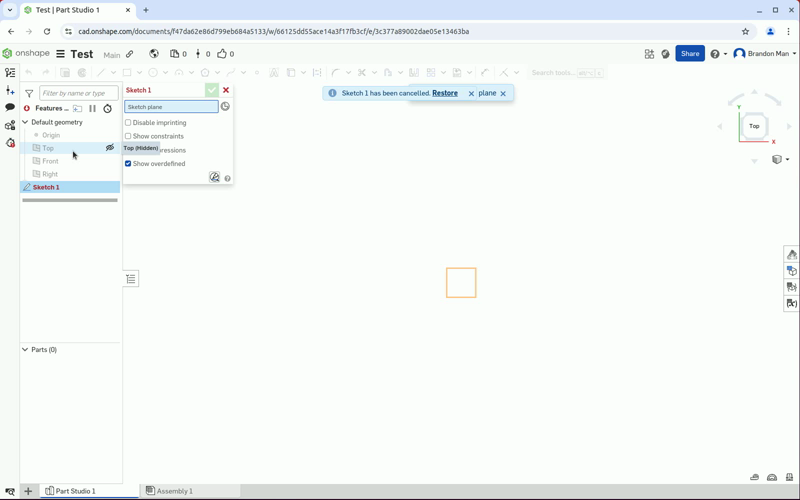
click(73, 150)
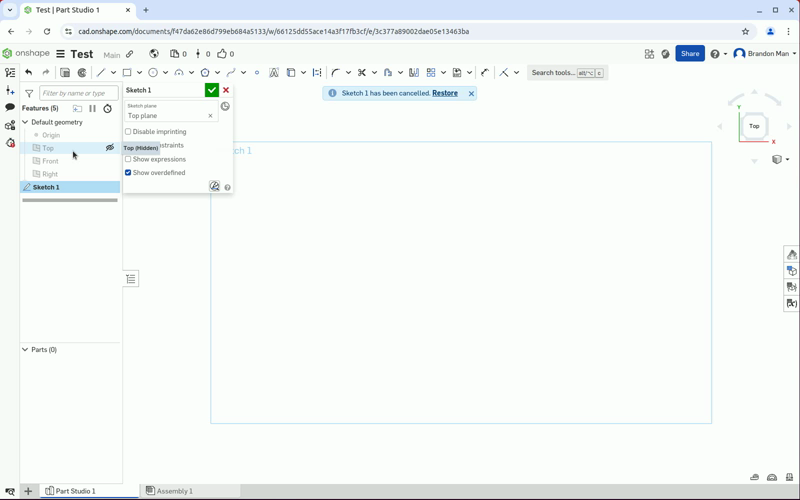
mouse_move(73, 352)
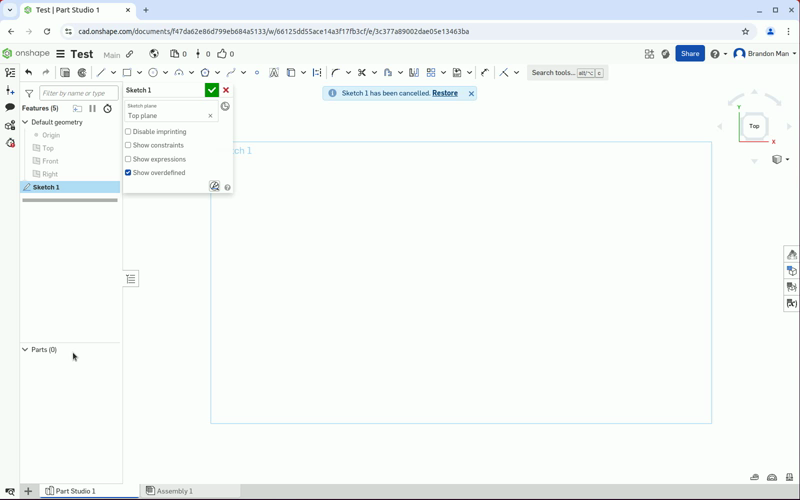
key(y)
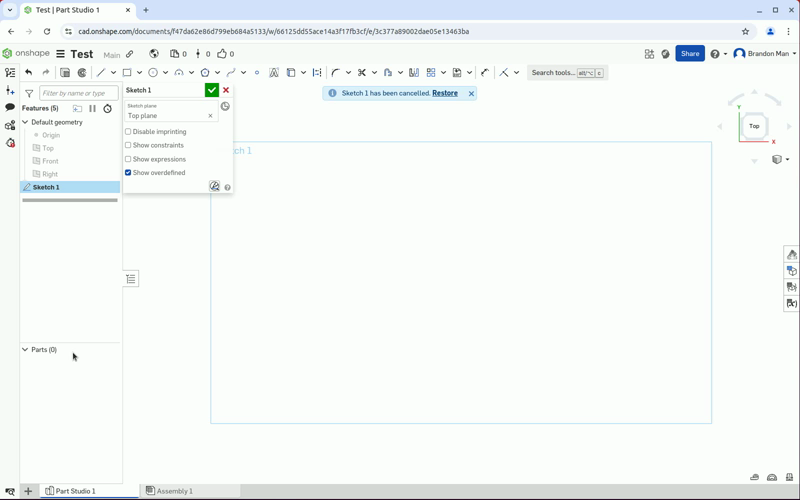
key(c)
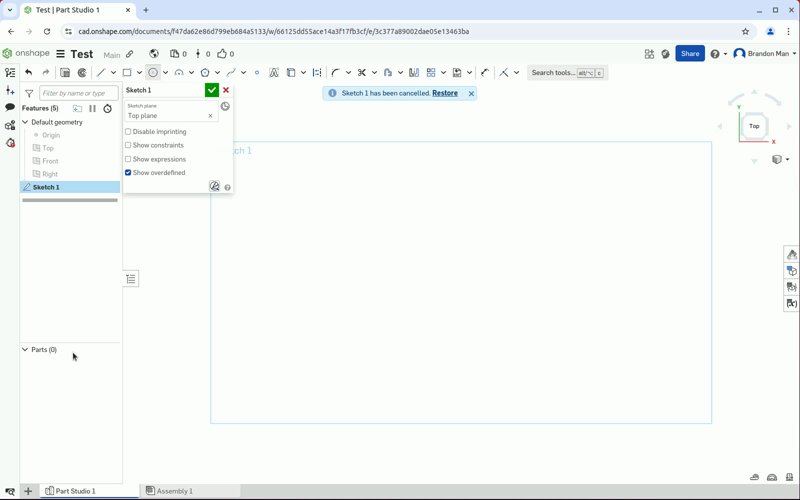
key_down(shift)
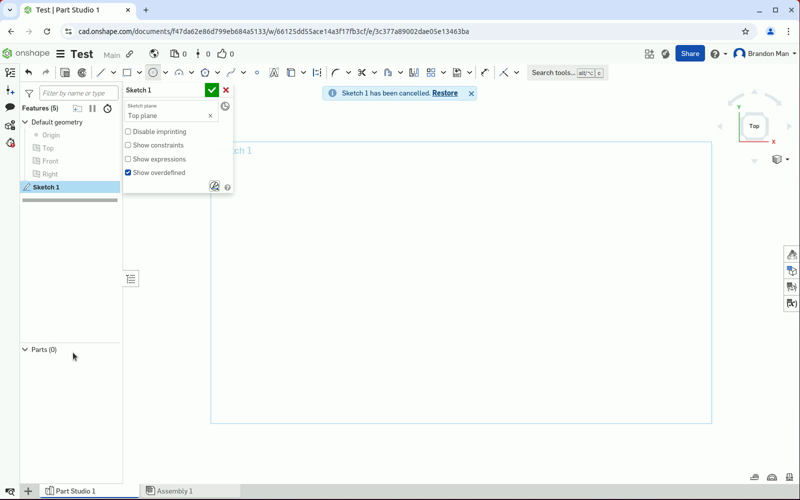
mouse_move(388, 225)
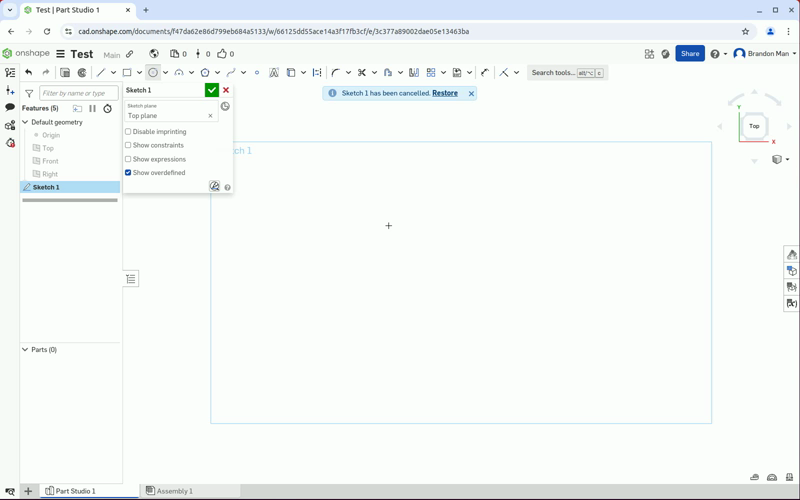
click(388, 225)
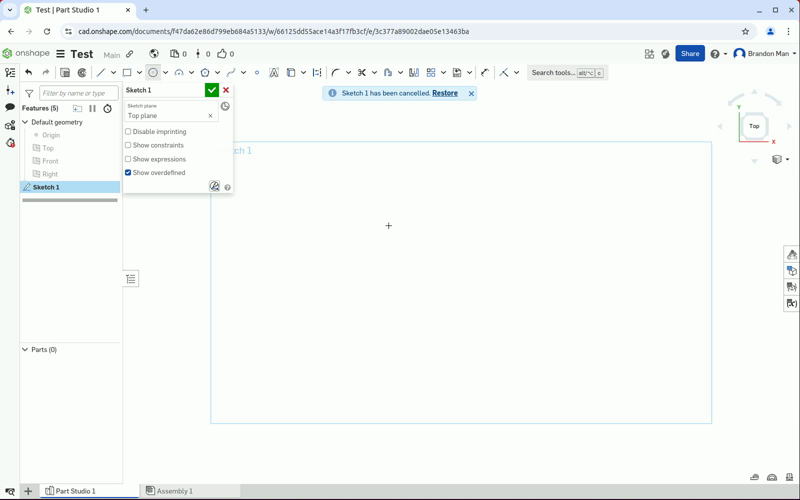
key_up(shift)
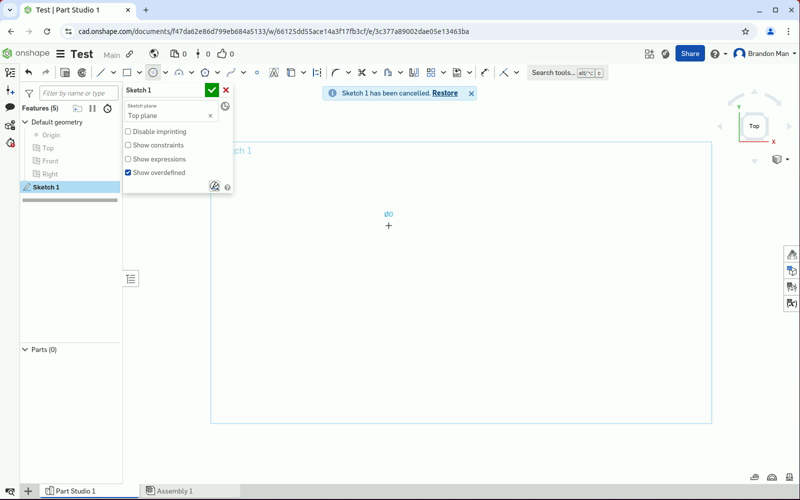
mouse_move(429, 225)
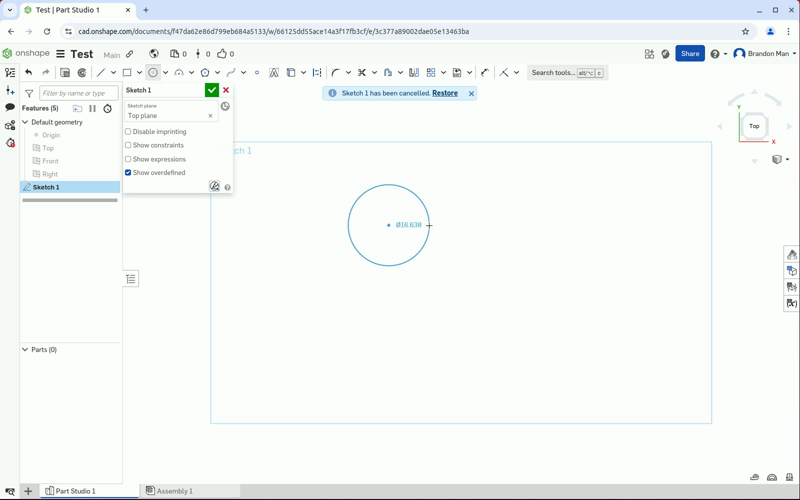
click(429, 225)
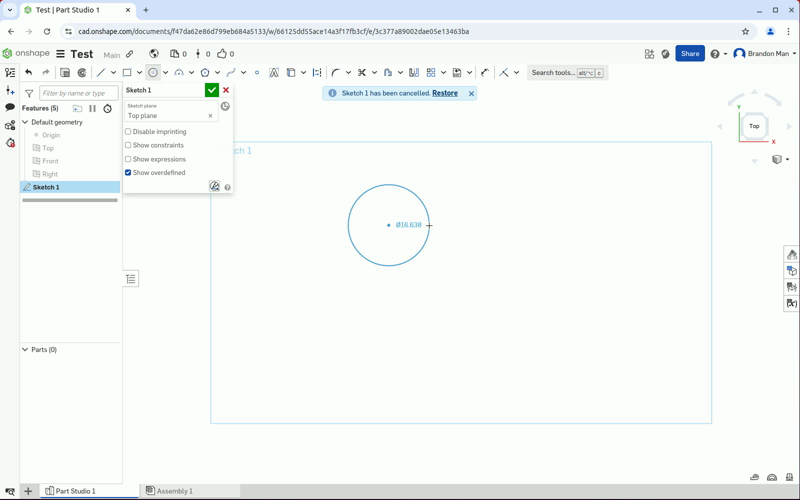
key(esc)
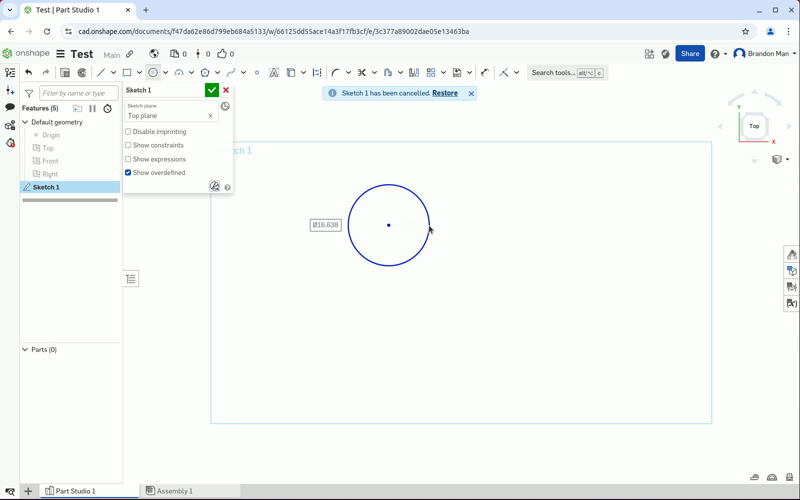
key(c)
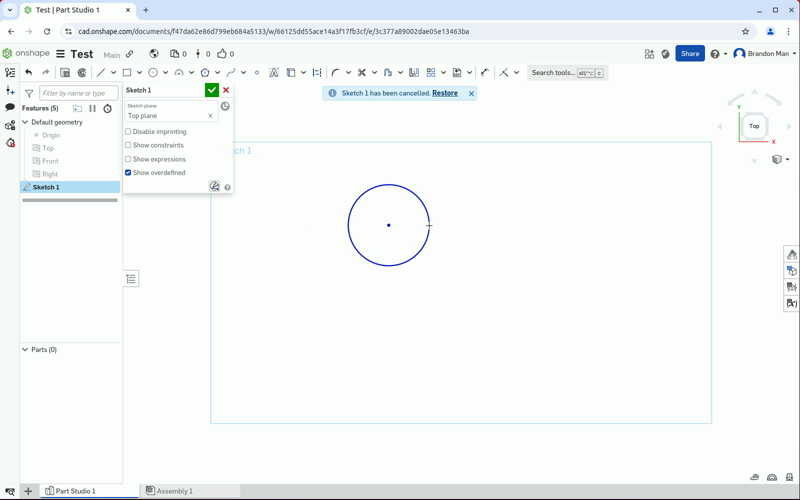
key_down(shift)
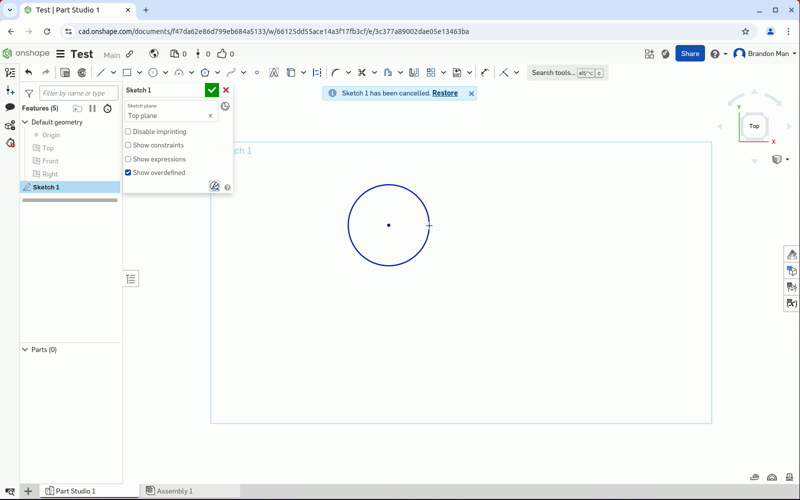
mouse_move(388, 225)
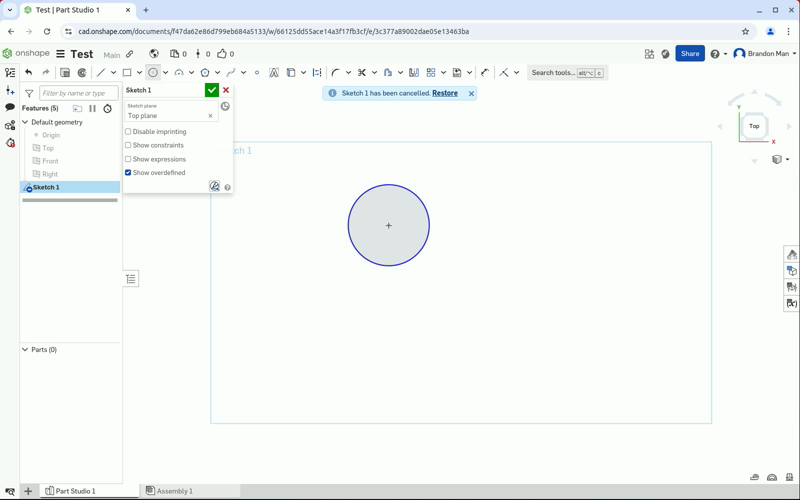
click(388, 225)
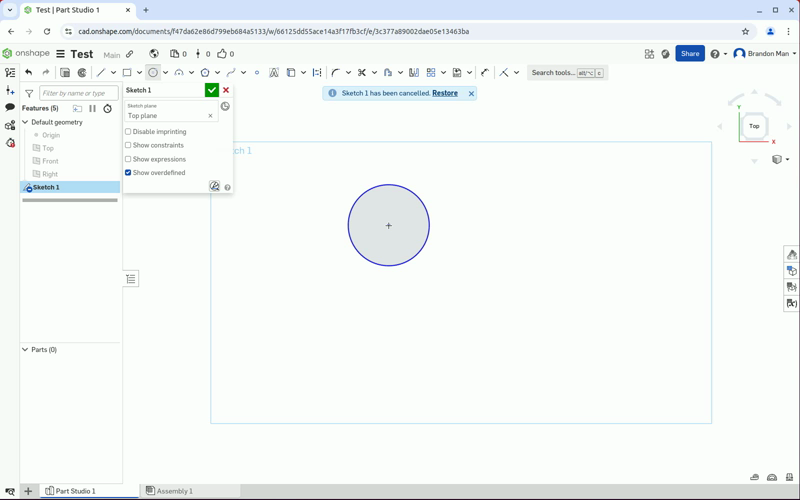
key_up(shift)
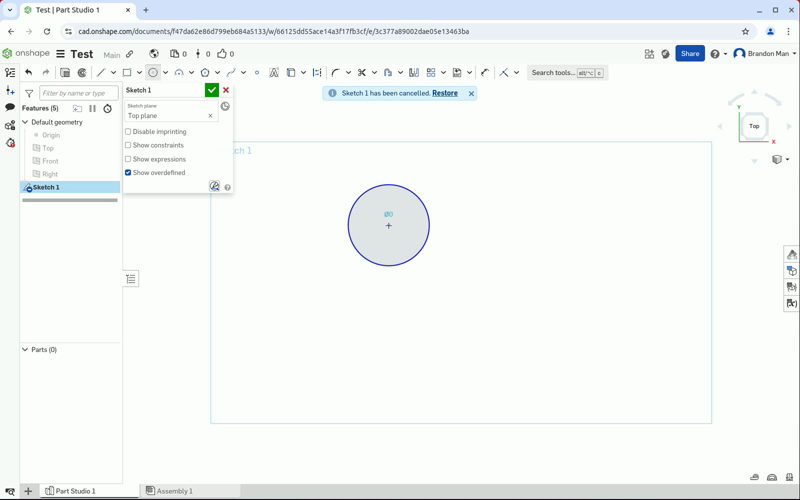
mouse_move(414, 225)
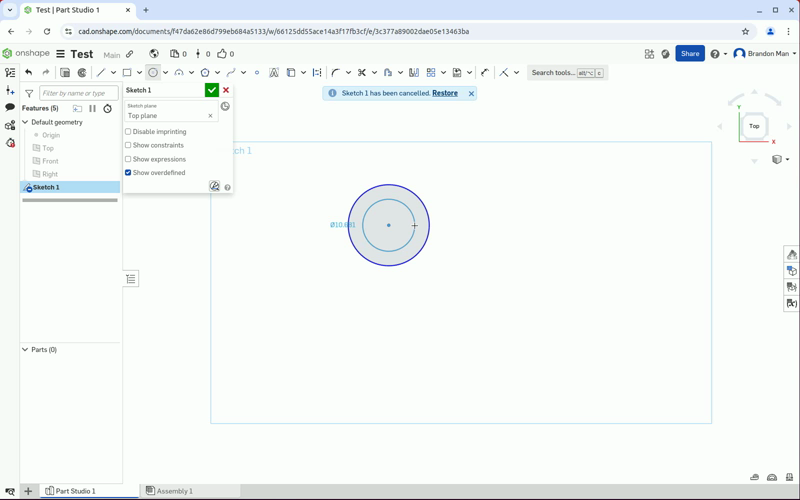
click(414, 225)
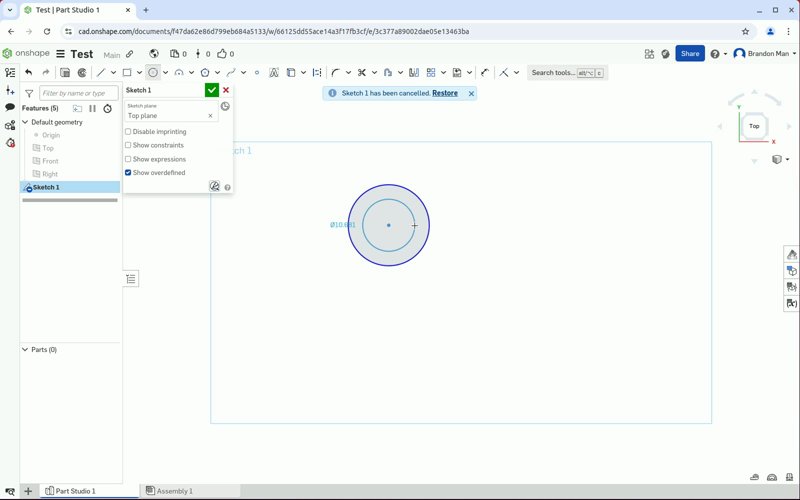
key(esc)
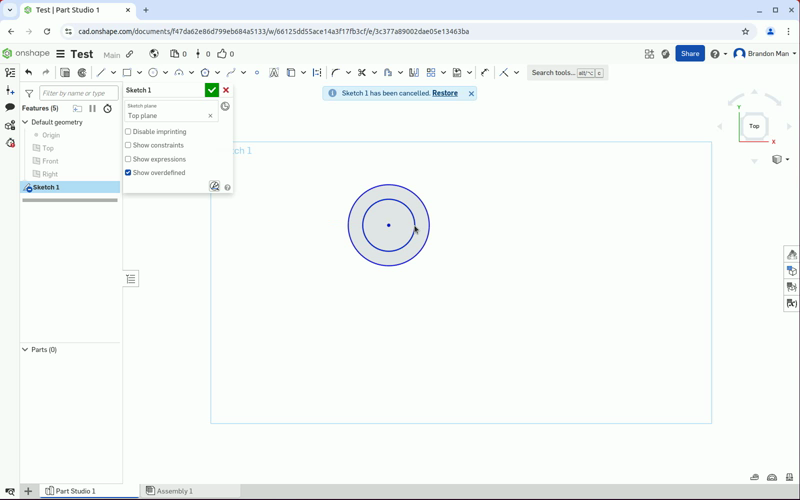
mouse_move(419, 207)
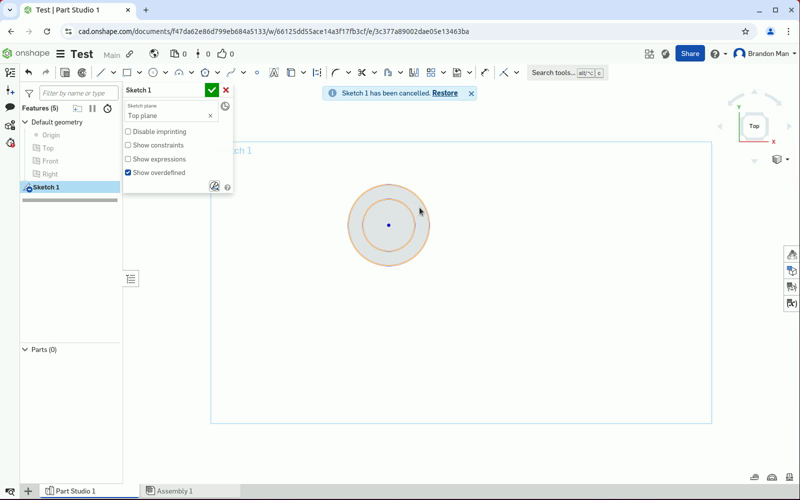
click(419, 207)
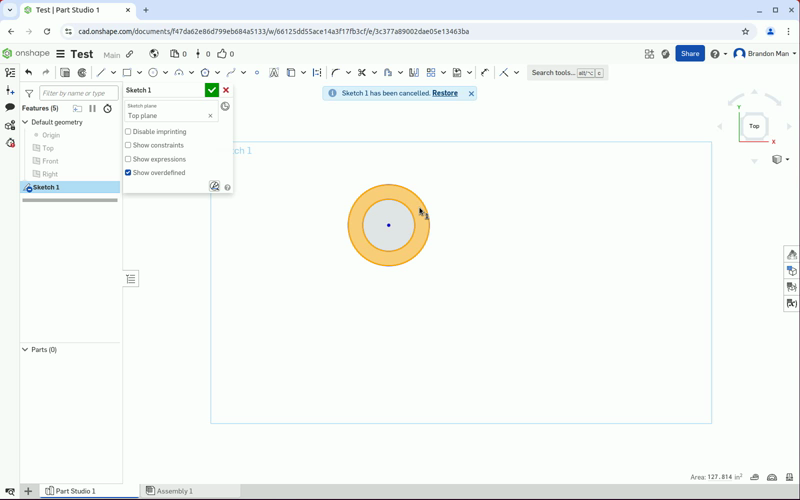
mouse_move(73, 352)
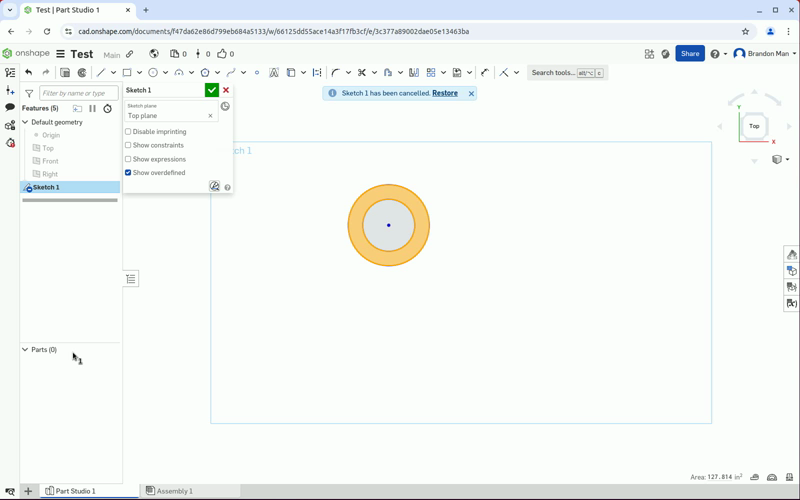
key(shift+y)
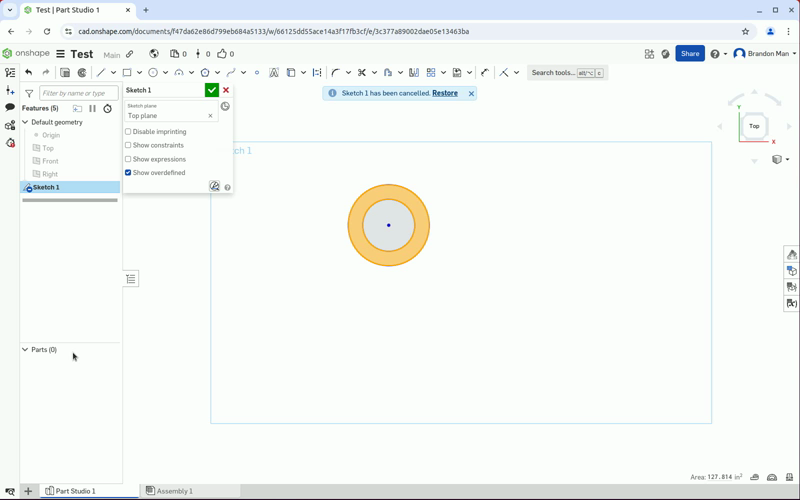
key(shift+e)
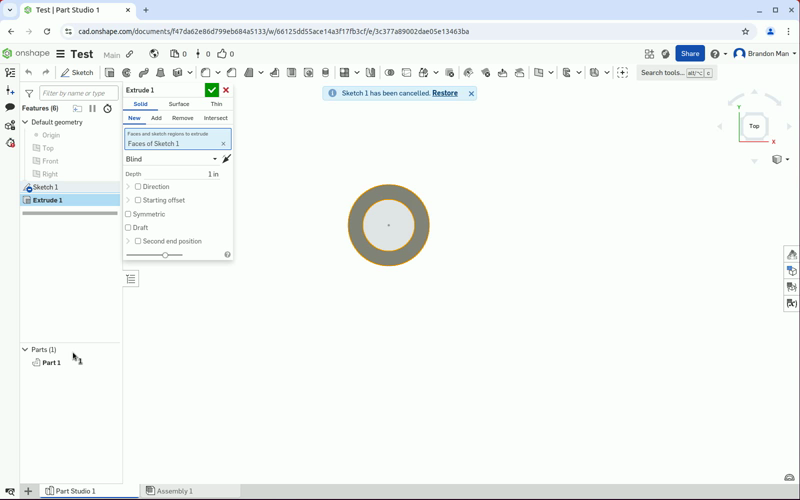
mouse_move(143, 106)
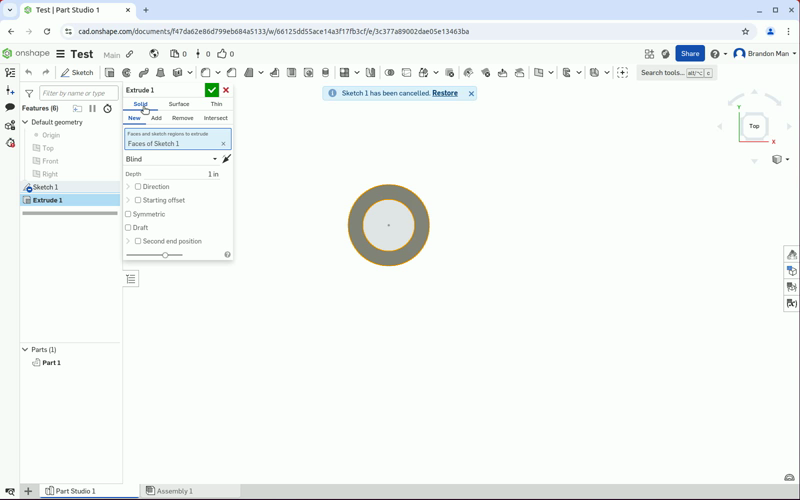
click(143, 106)
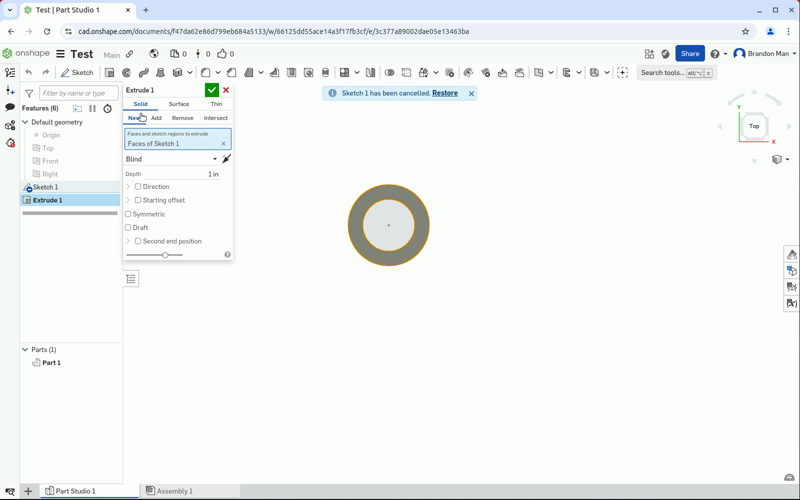
mouse_move(137, 120)
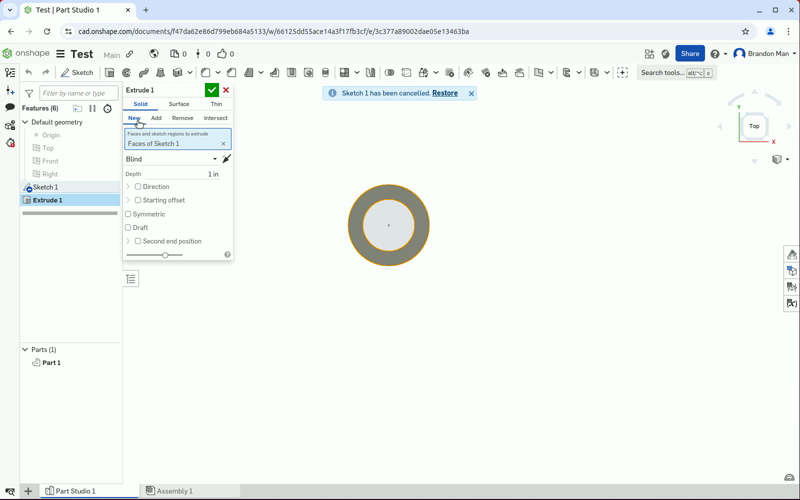
click(137, 120)
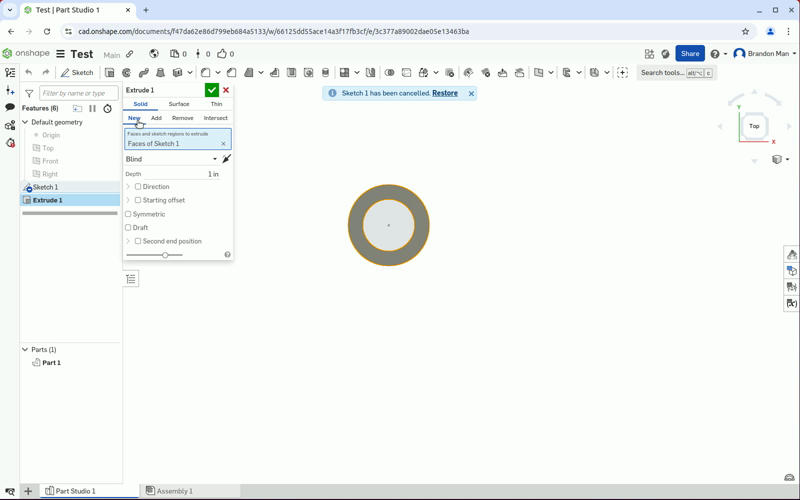
key(tab, 4)
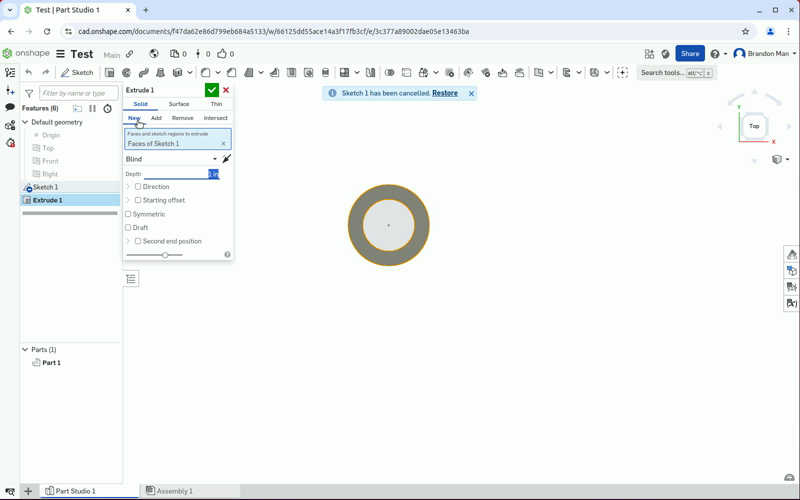
text(1.926)
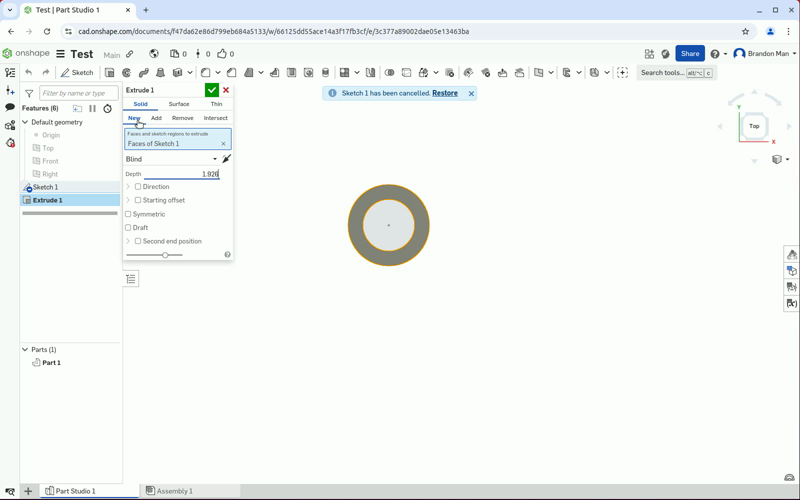
key(enter)
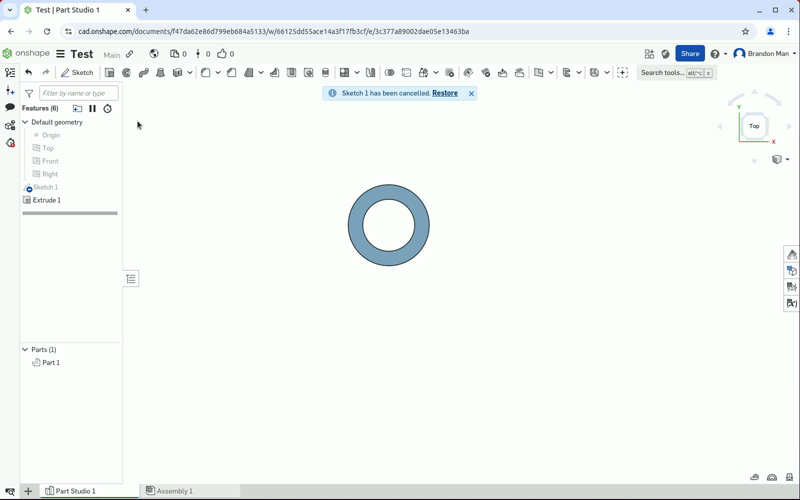
key(shift+h)
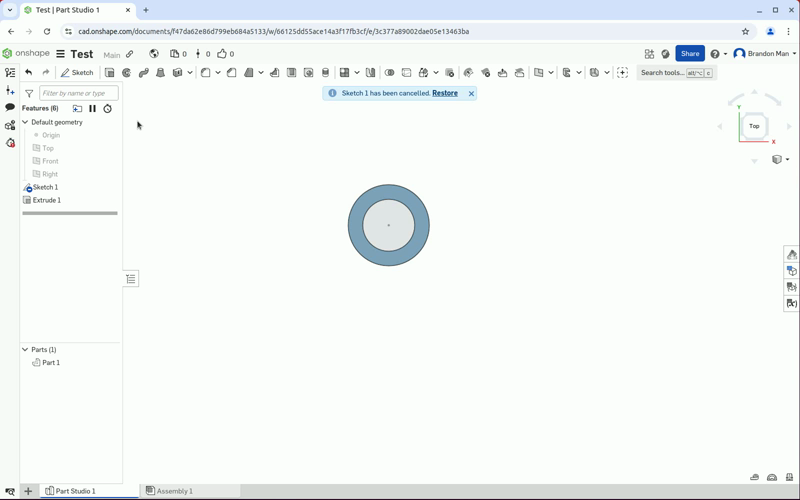
key(shift+h)
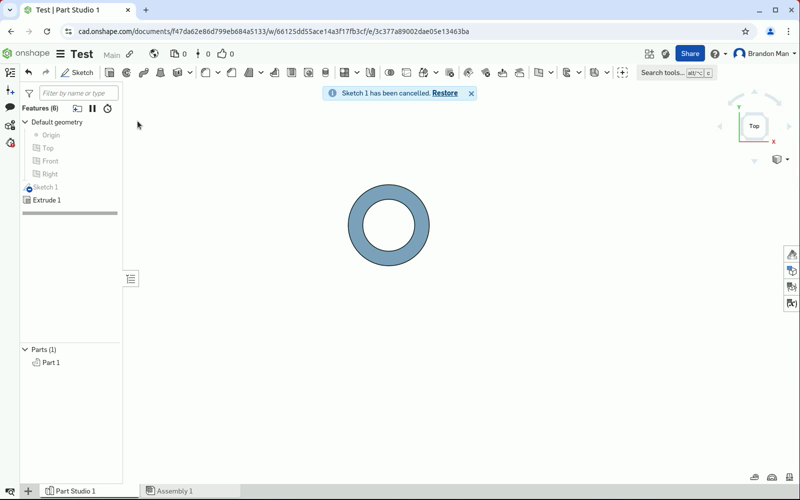
mouse_move(73, 189)
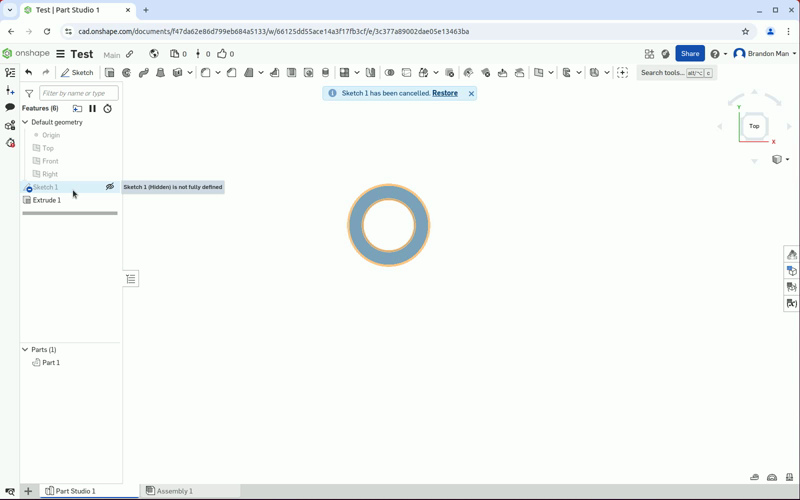
click(73, 189)
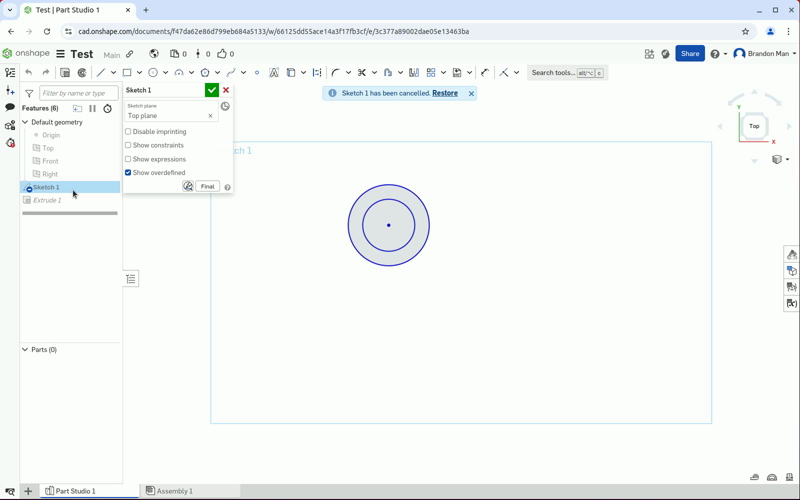
mouse_move(229, 92)
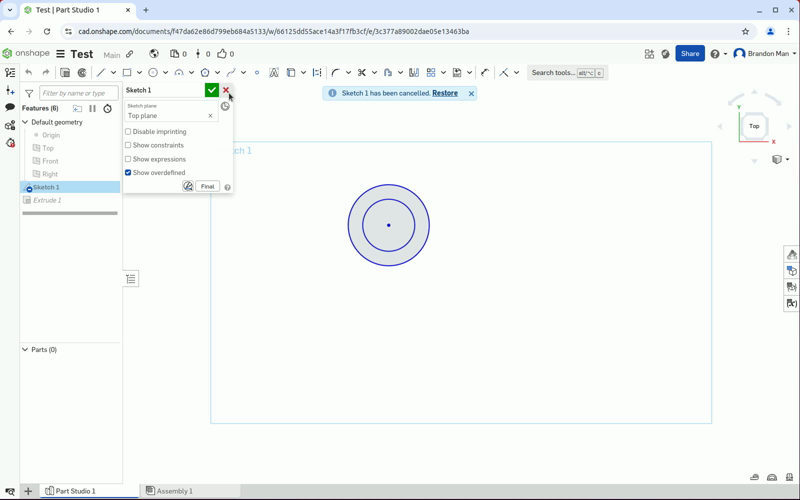
click(229, 92)
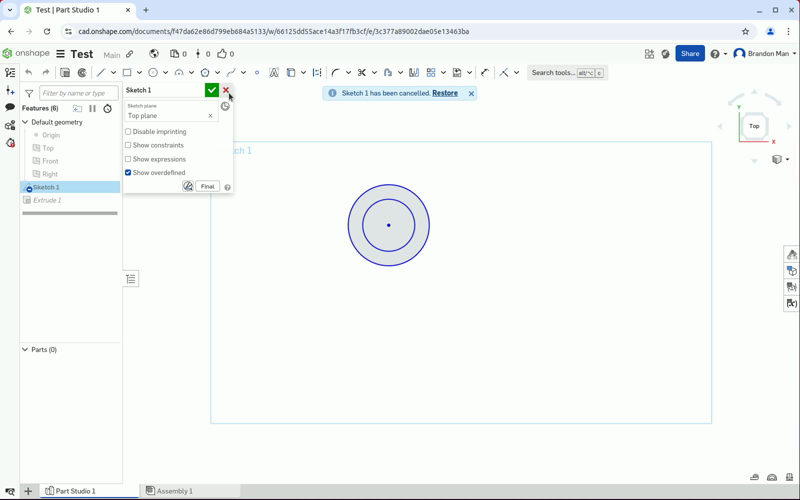
key(shift+s)
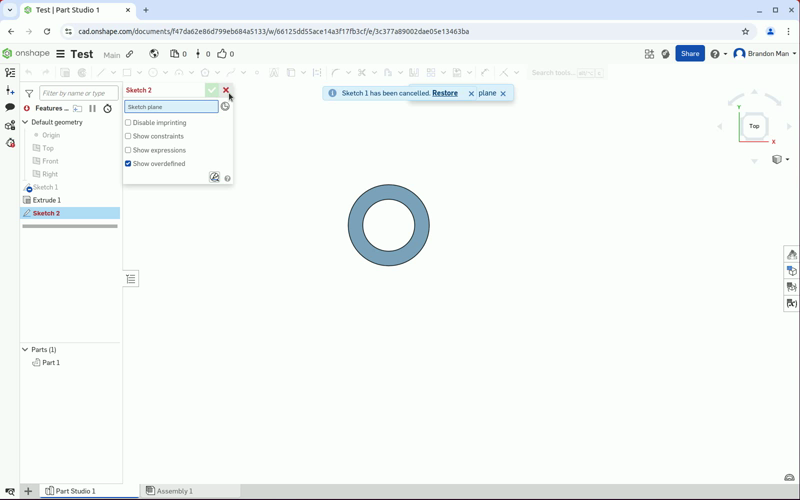
mouse_move(73, 150)
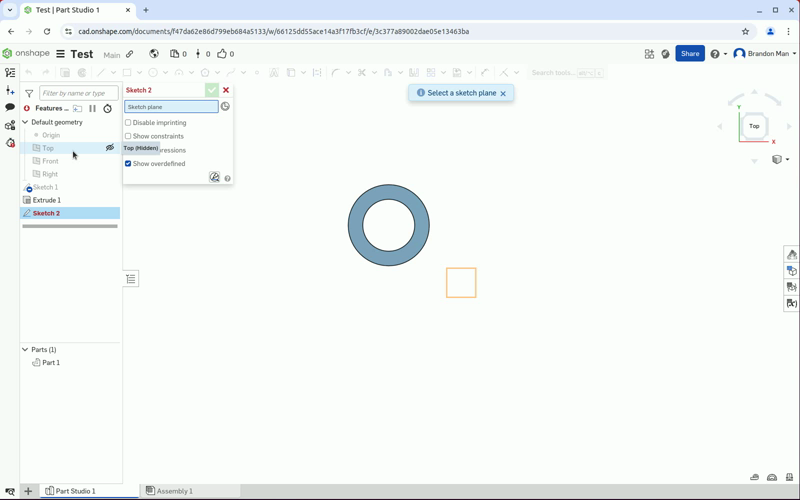
click(73, 150)
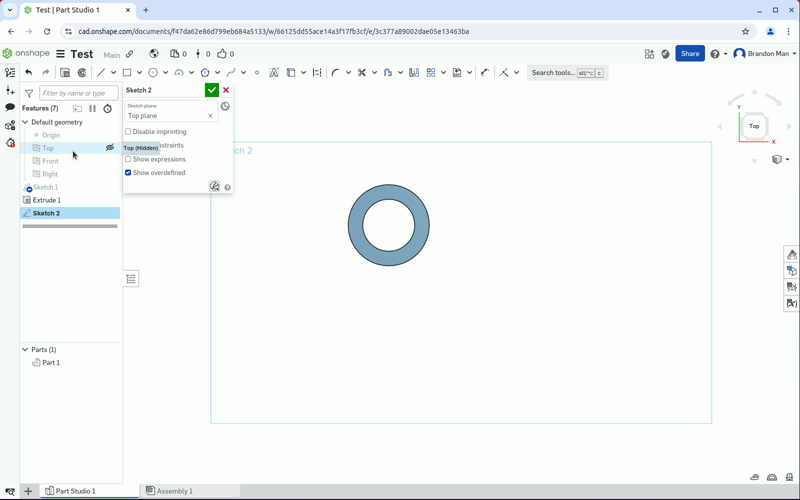
mouse_move(73, 352)
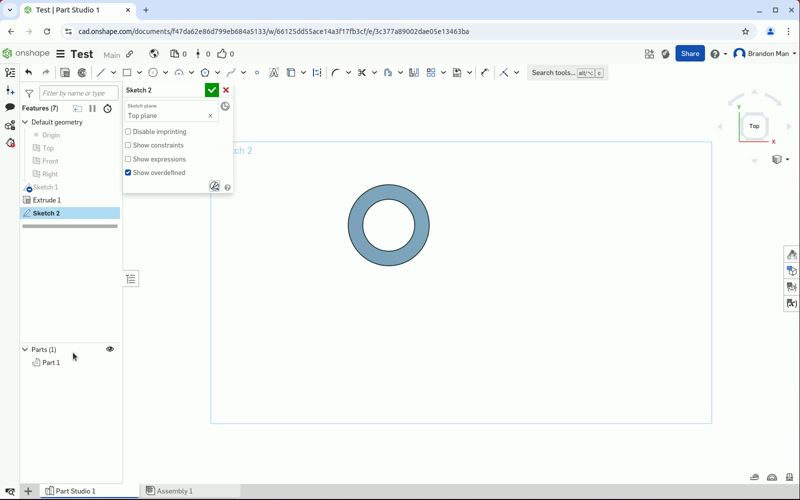
key(y)
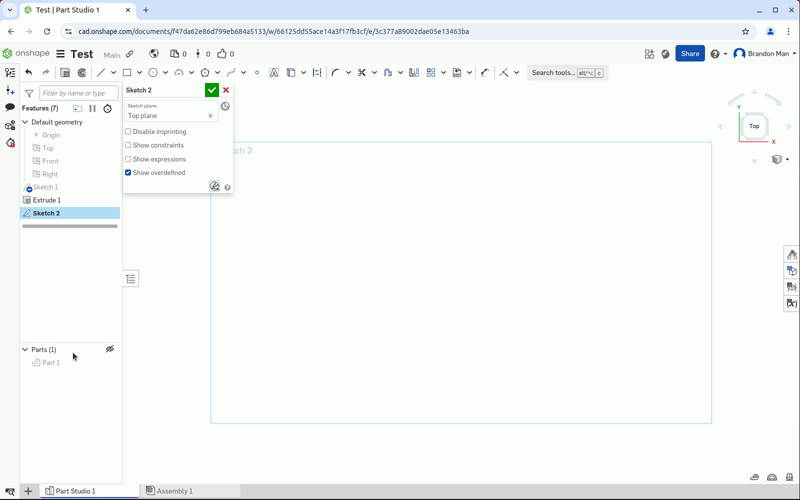
key(c)
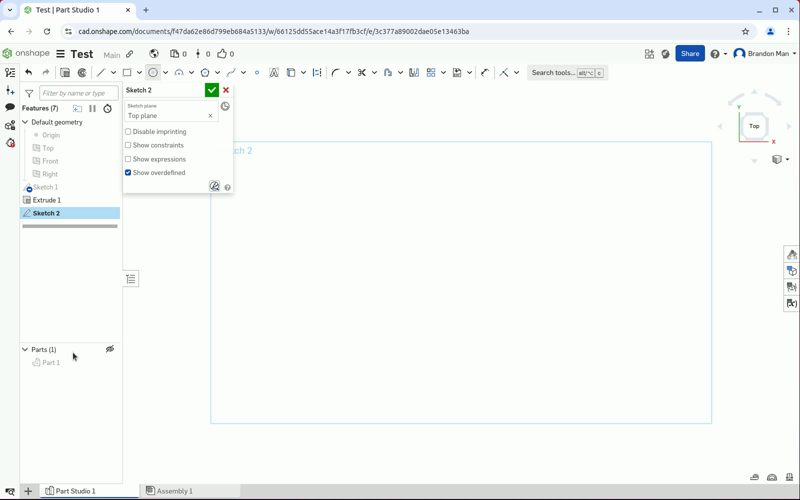
key_down(shift)
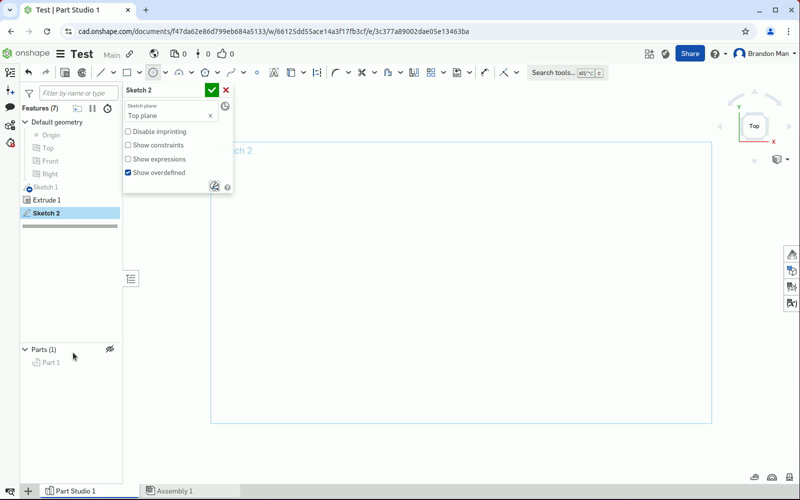
mouse_move(389, 225)
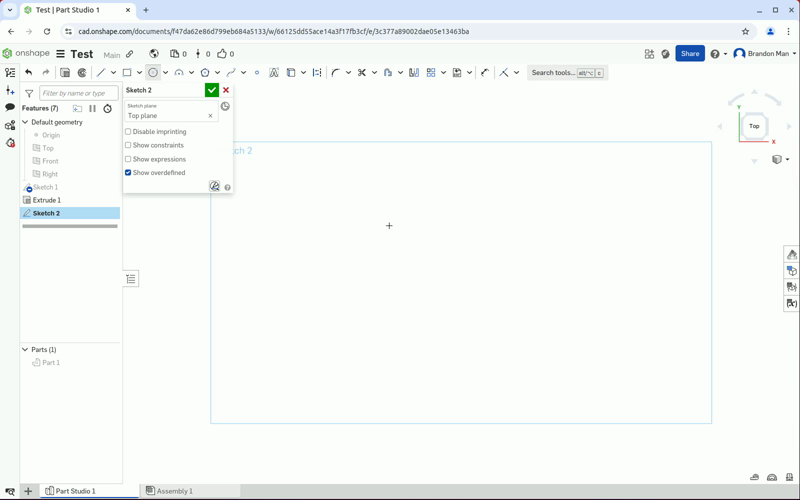
click(389, 225)
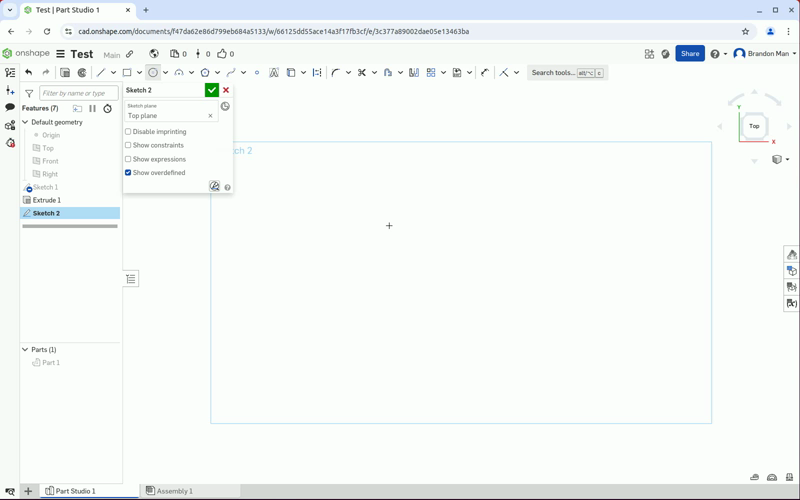
key_up(shift)
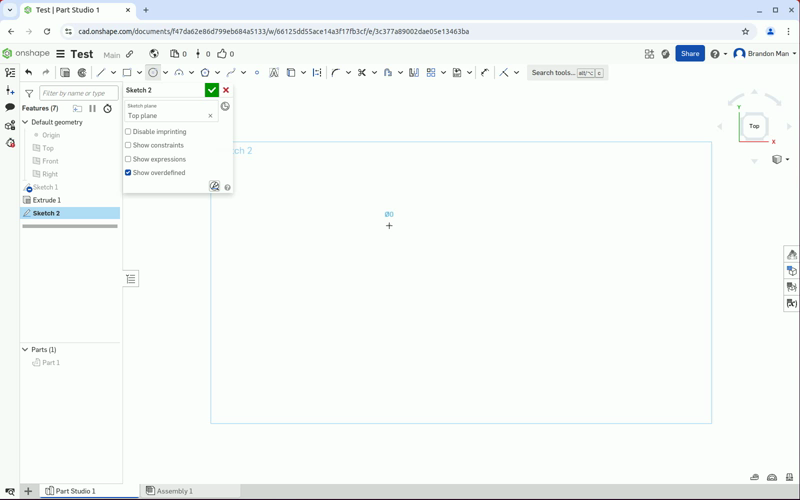
mouse_move(415, 225)
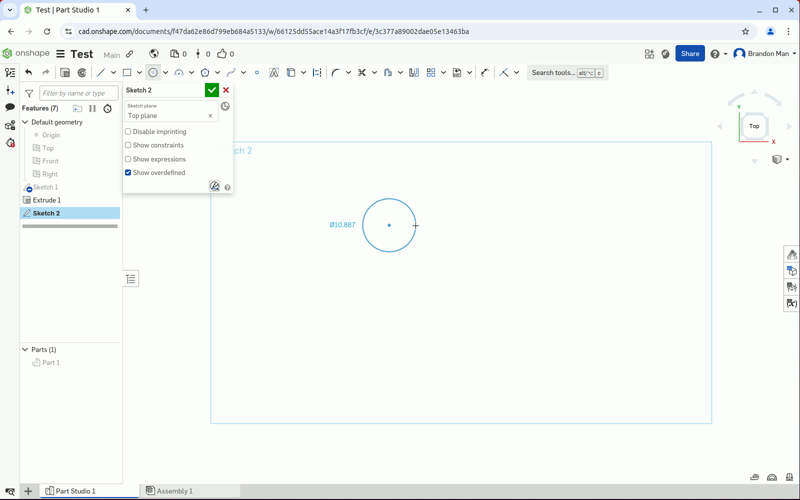
click(415, 225)
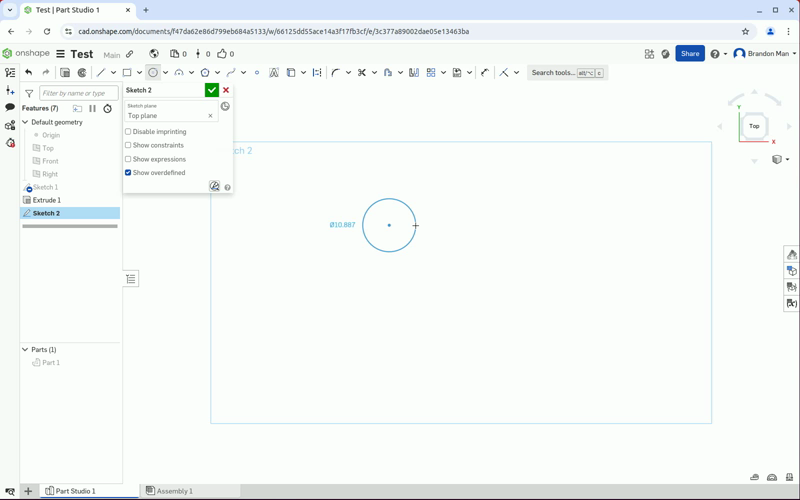
key(esc)
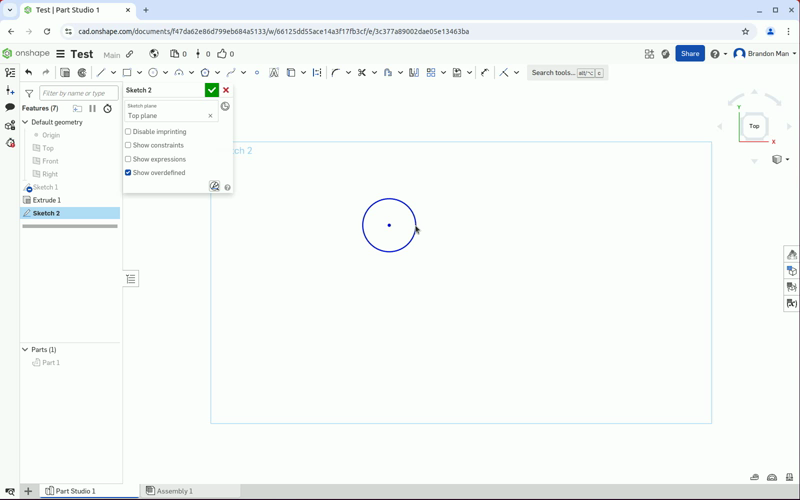
key(l)
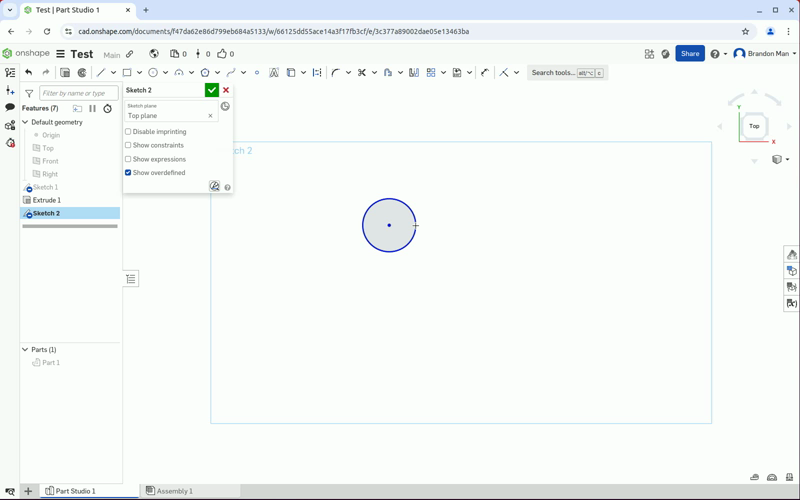
key_down(shift)
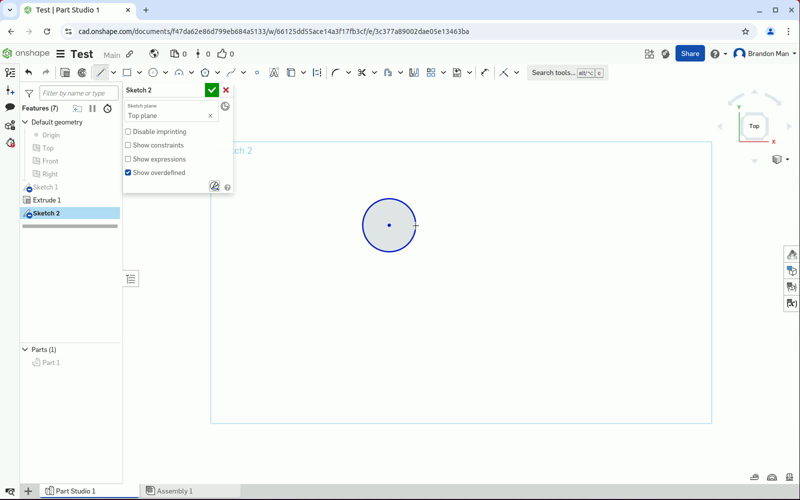
mouse_move(375, 220)
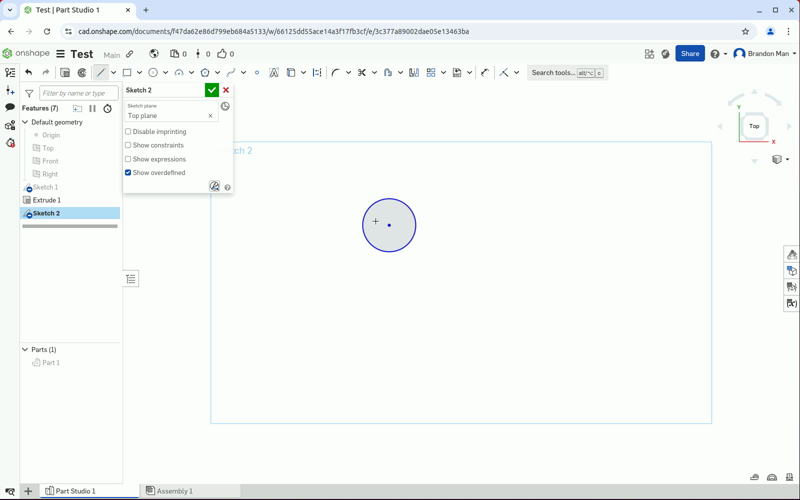
click(375, 220)
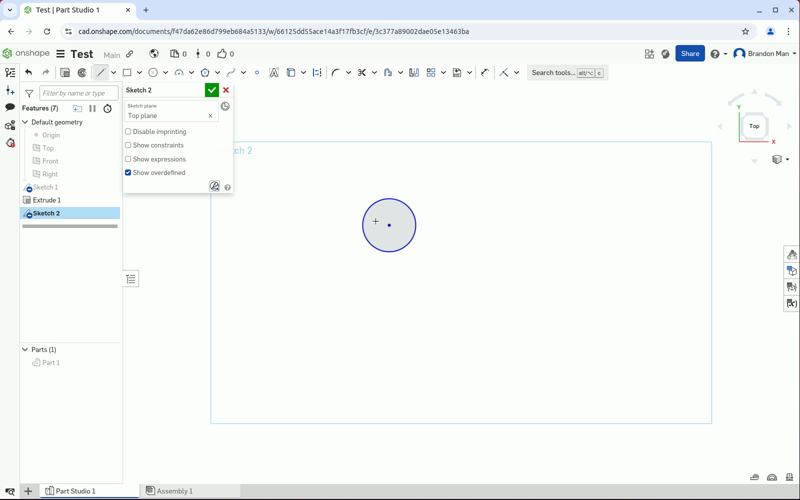
key_up(shift)
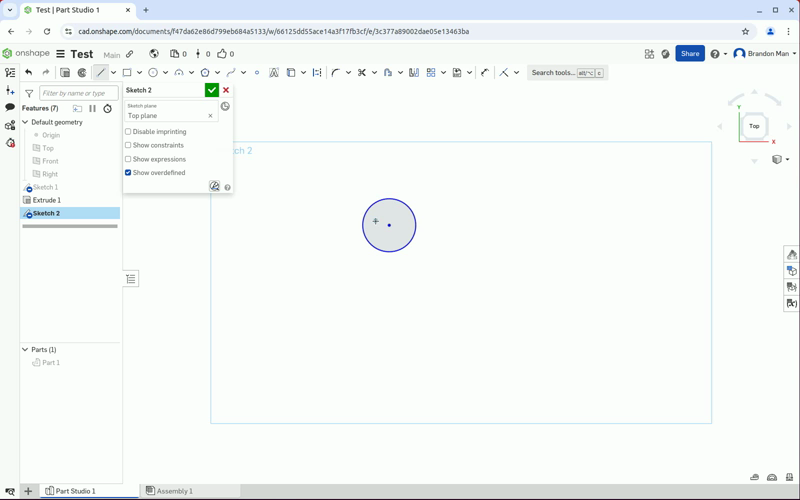
key_down(shift)
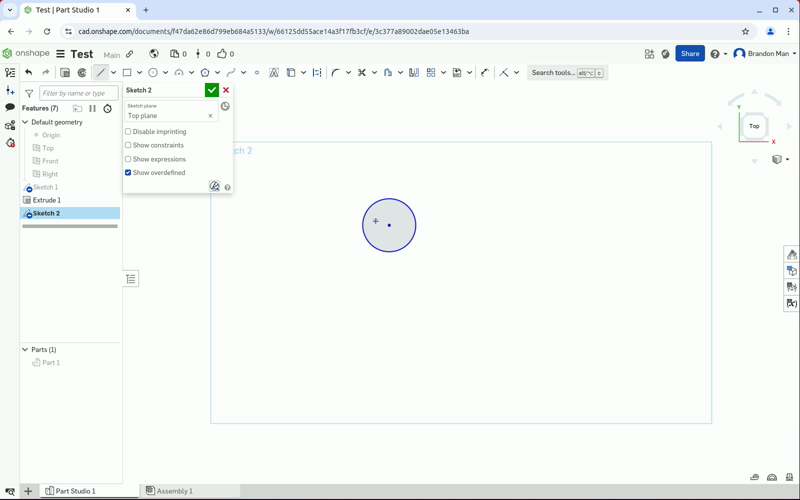
mouse_move(405, 220)
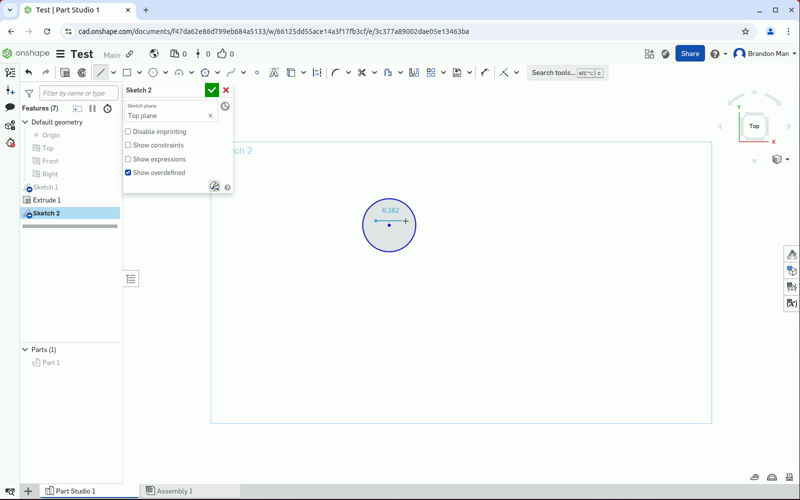
mouse_move(377, 234)
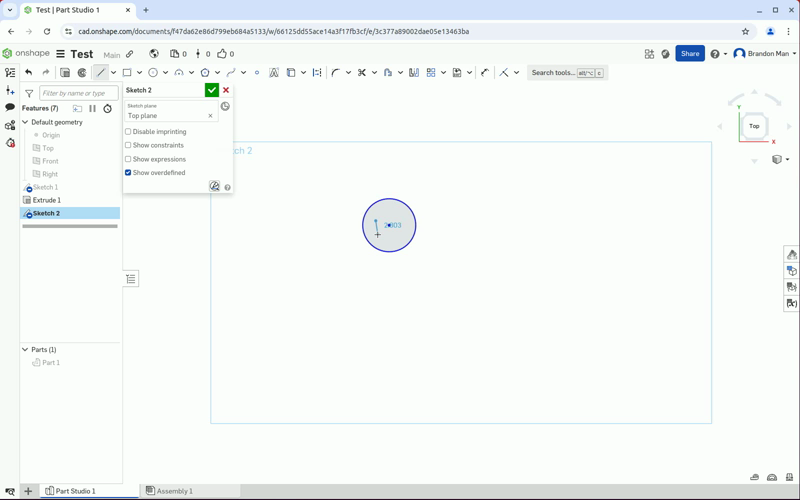
click(377, 234)
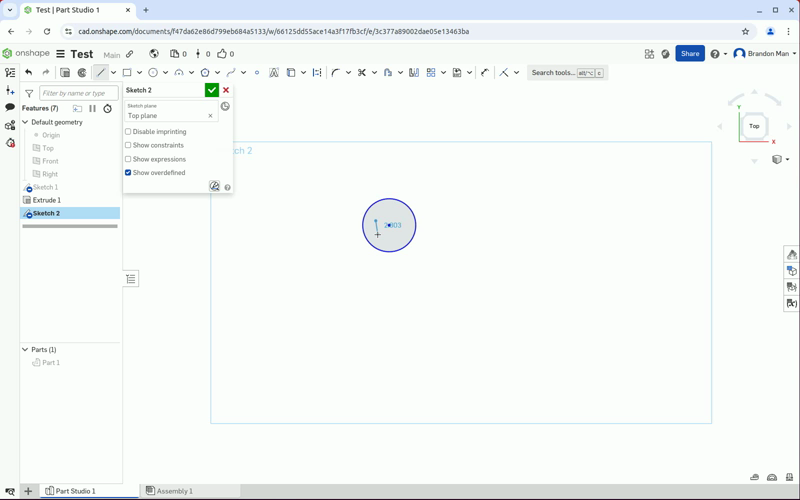
key_up(shift)
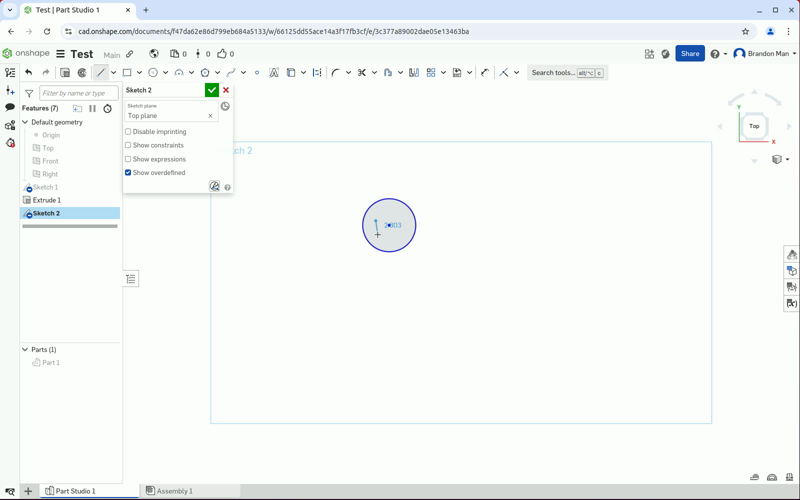
key_down(shift)
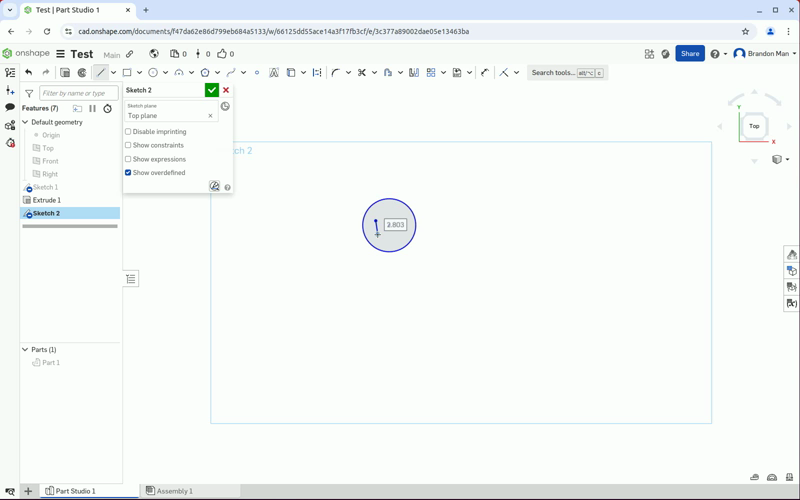
mouse_move(407, 234)
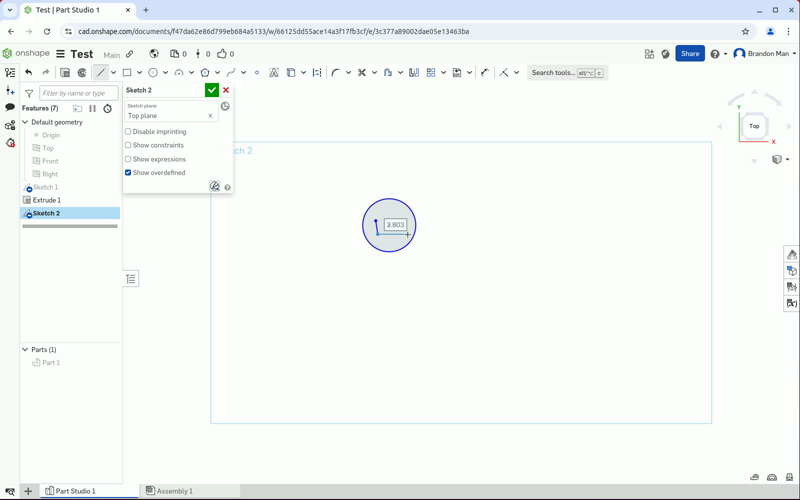
mouse_move(391, 239)
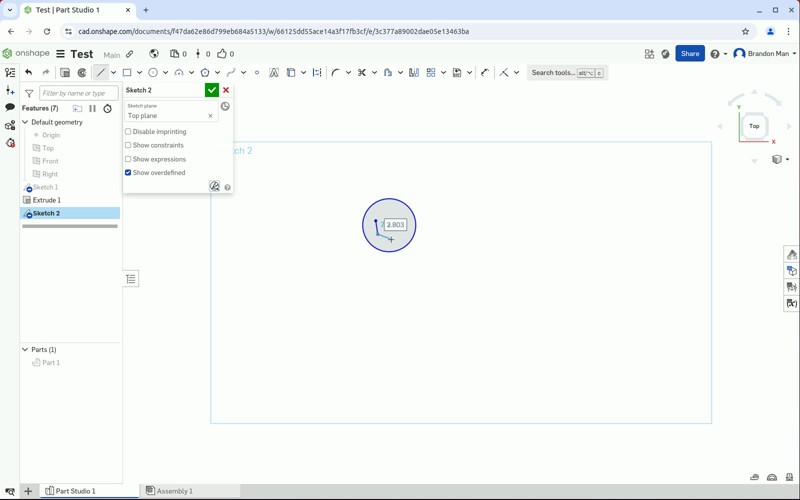
click(391, 239)
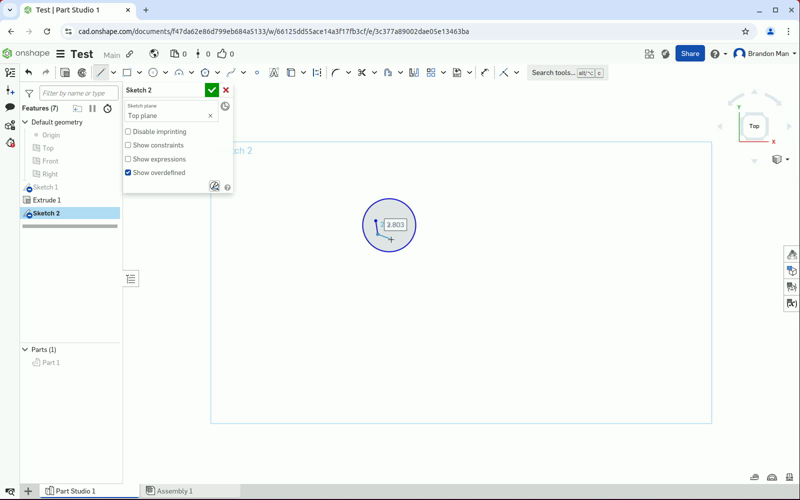
key_up(shift)
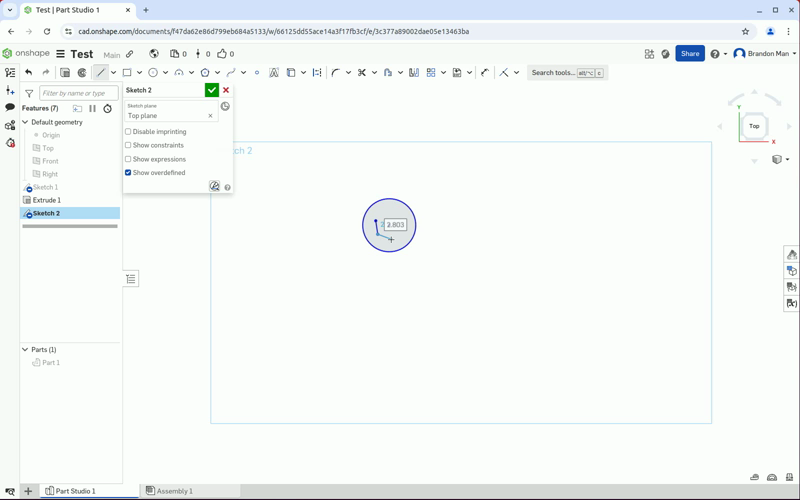
key_down(shift)
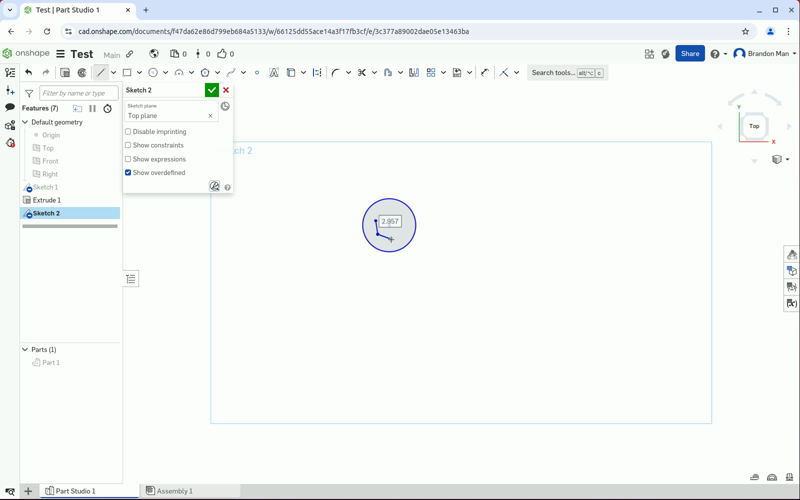
mouse_move(421, 239)
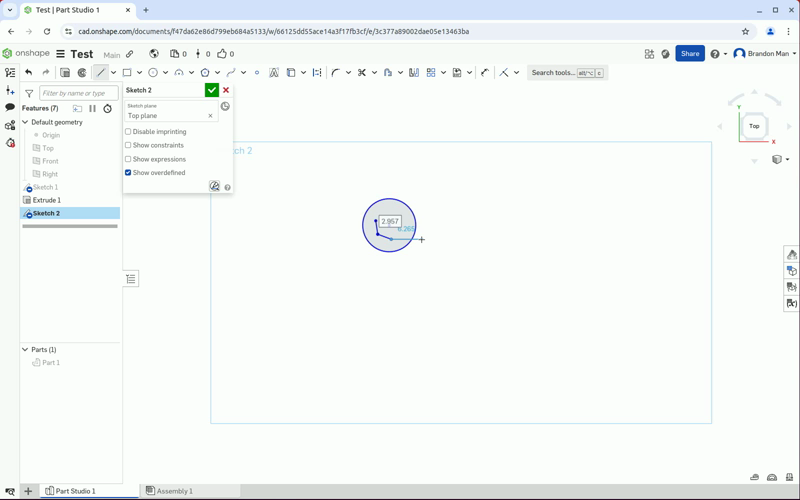
mouse_move(402, 230)
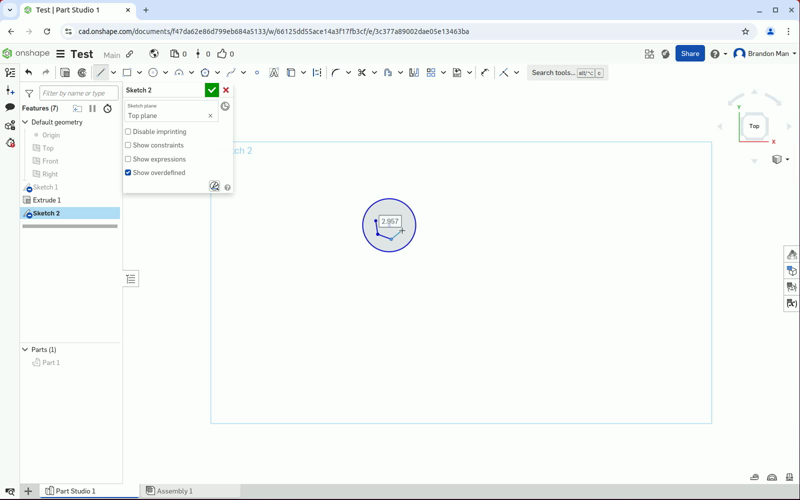
click(402, 230)
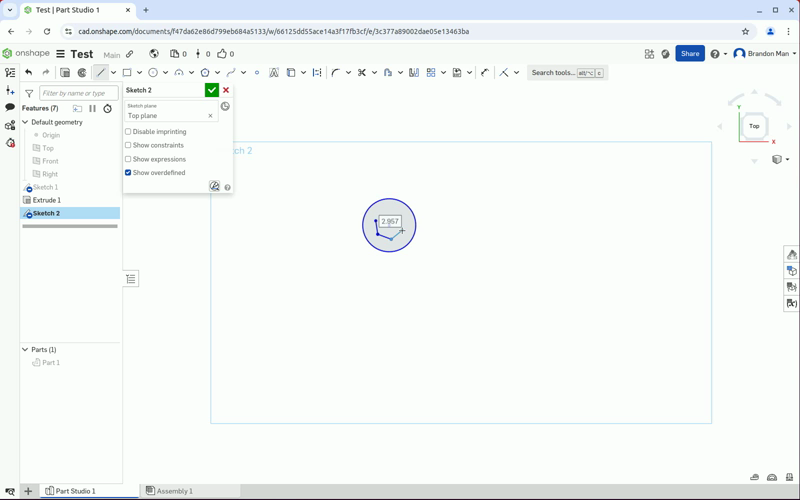
key_up(shift)
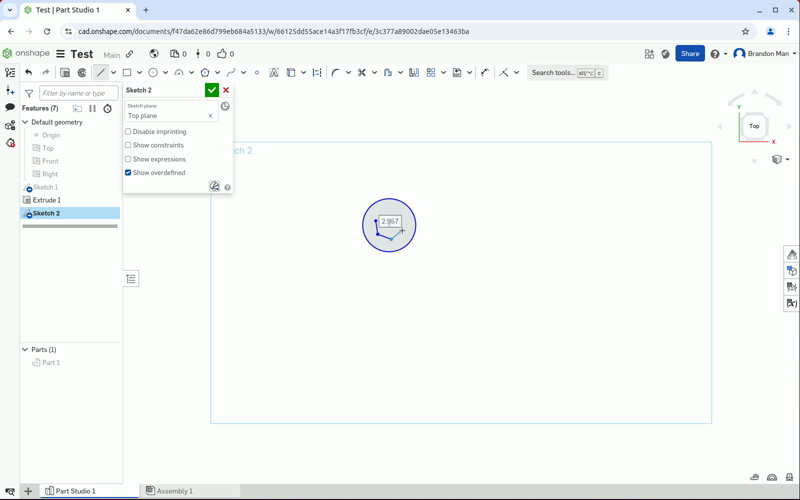
key_down(shift)
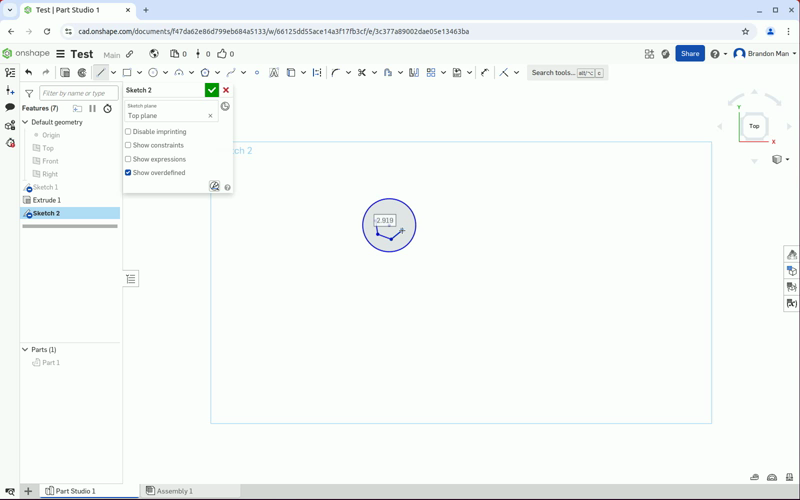
mouse_move(432, 230)
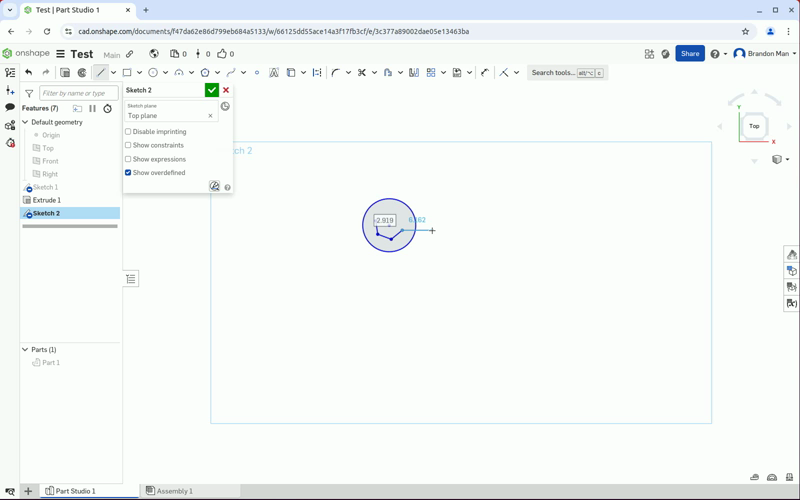
mouse_move(399, 216)
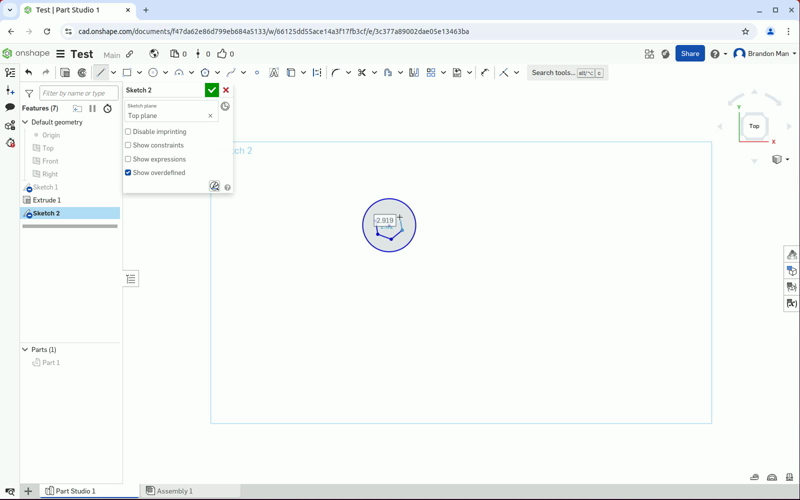
click(399, 216)
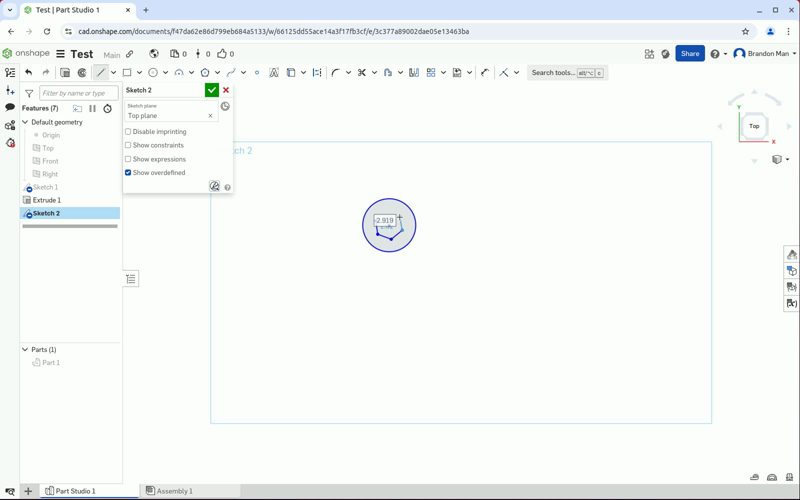
key_up(shift)
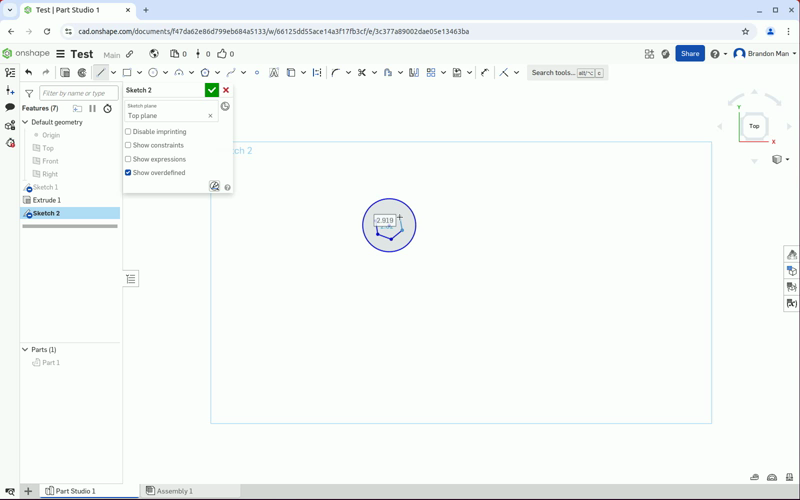
key_down(shift)
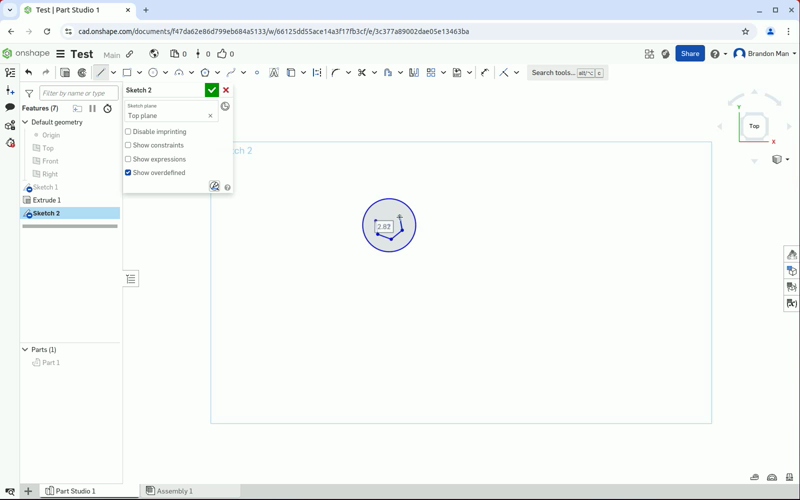
mouse_move(429, 216)
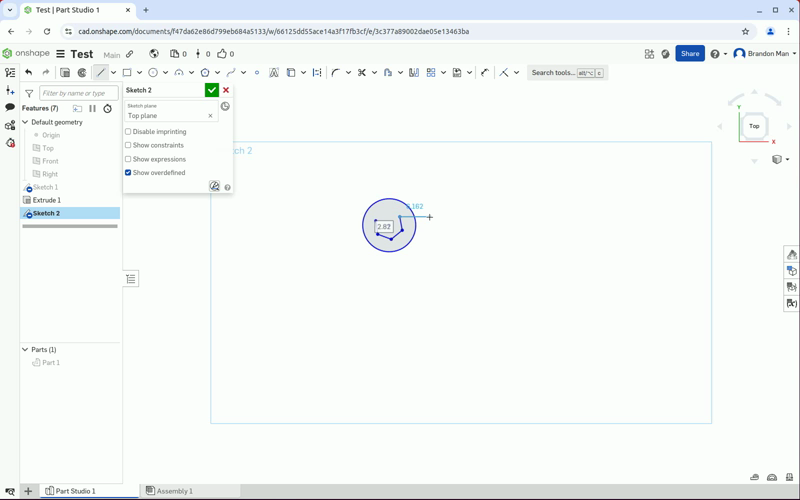
mouse_move(386, 211)
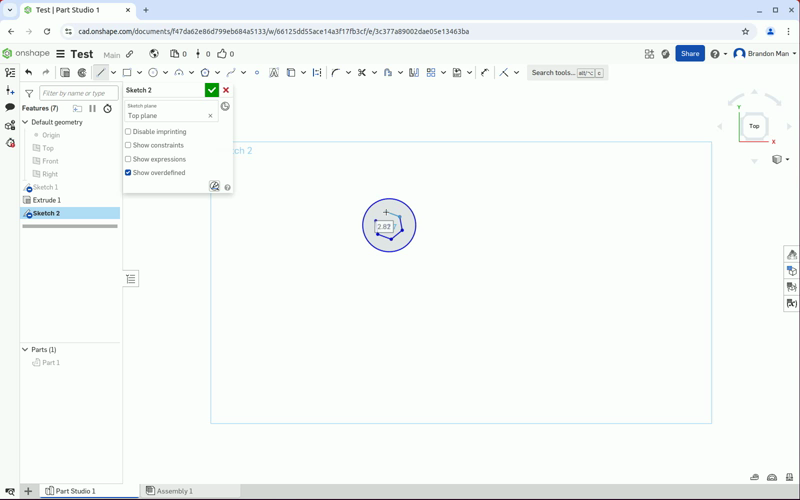
click(386, 211)
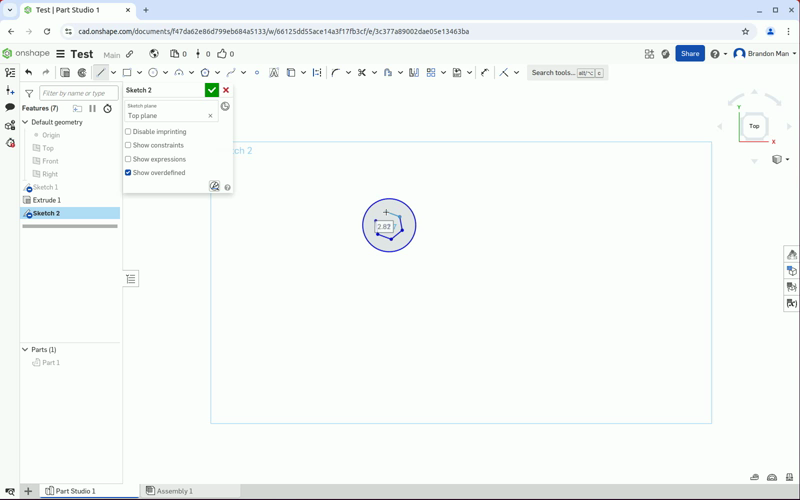
key_up(shift)
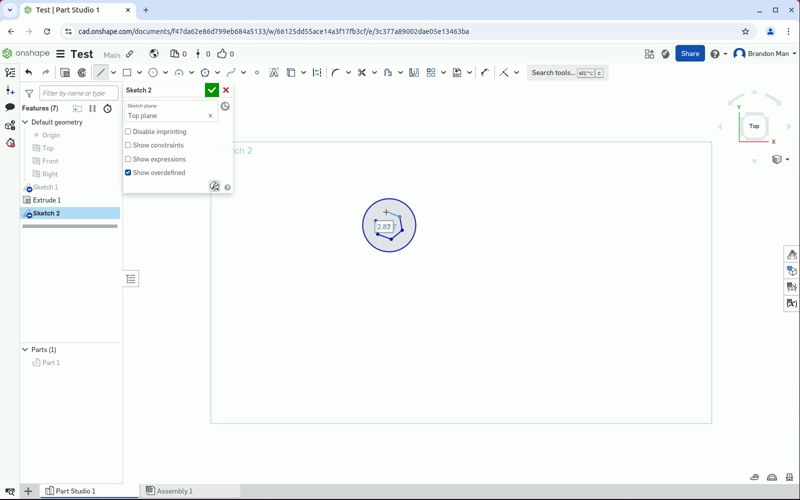
mouse_move(416, 211)
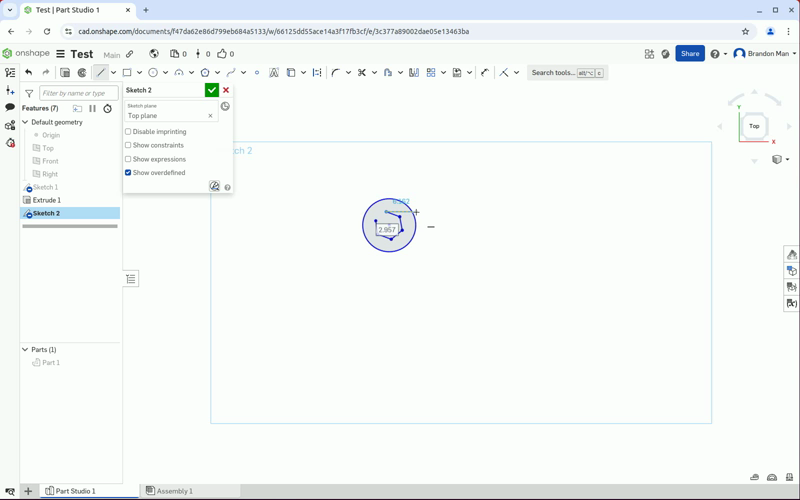
key_down(shift)
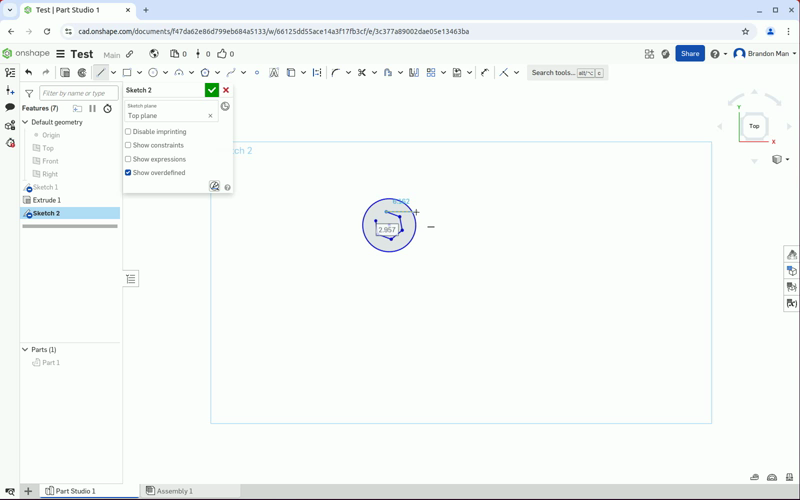
mouse_move(375, 220)
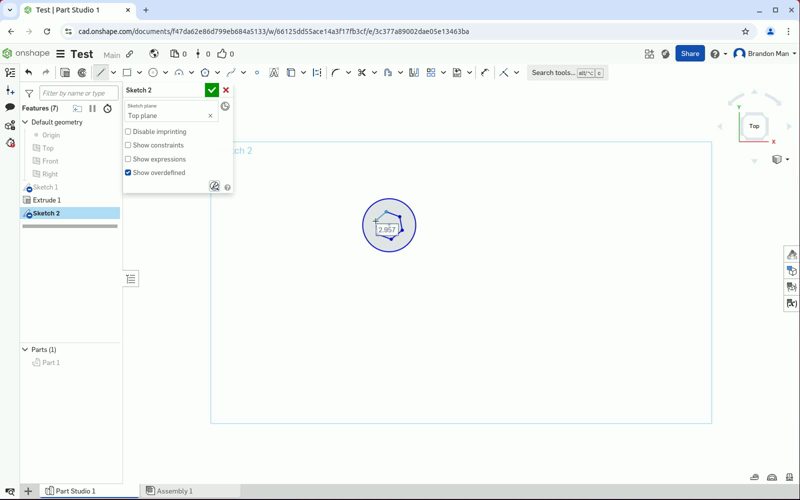
key_up(shift)
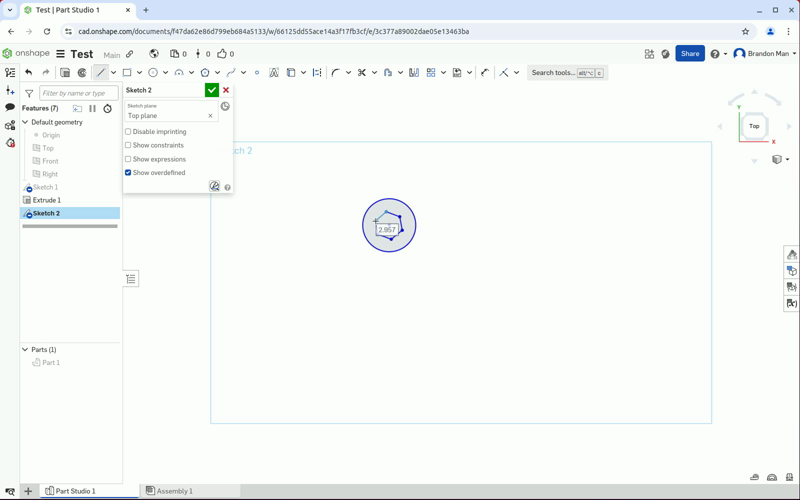
click(375, 220)
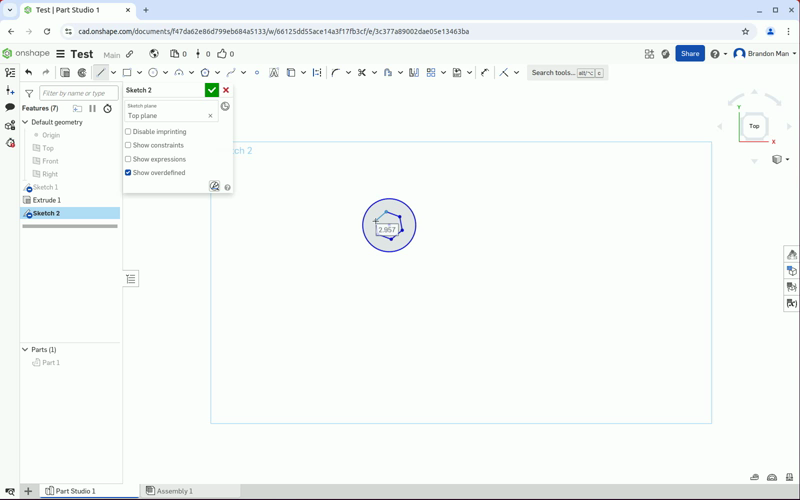
key(esc)
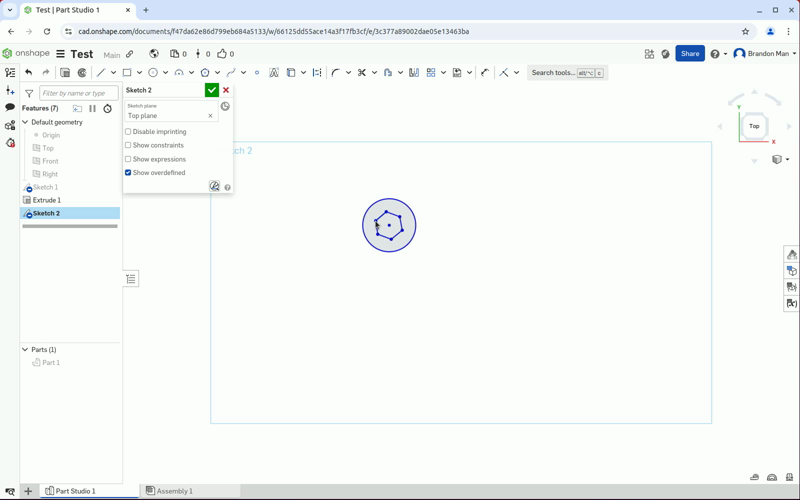
mouse_move(380, 202)
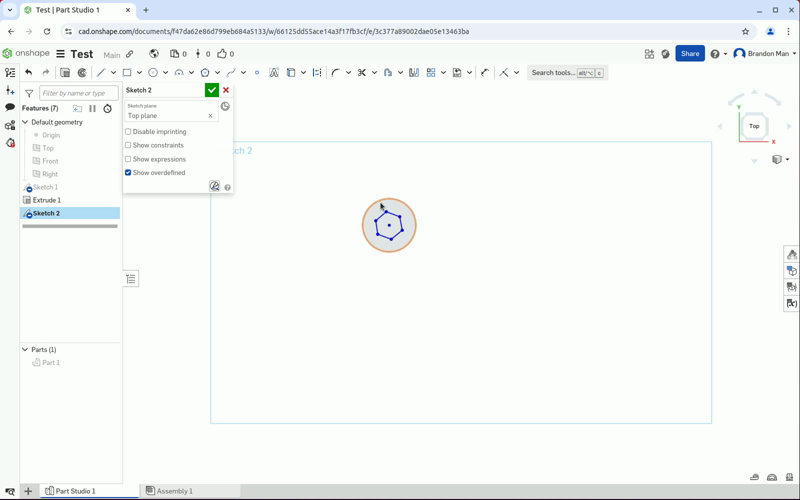
scroll(6)
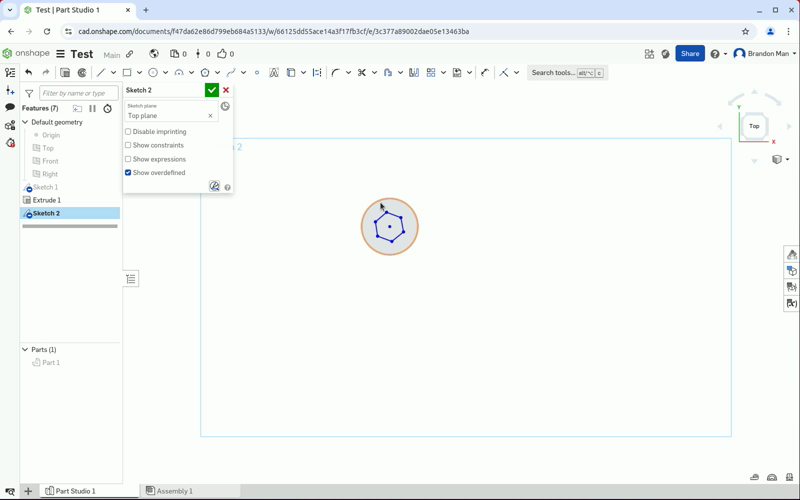
scroll(6)
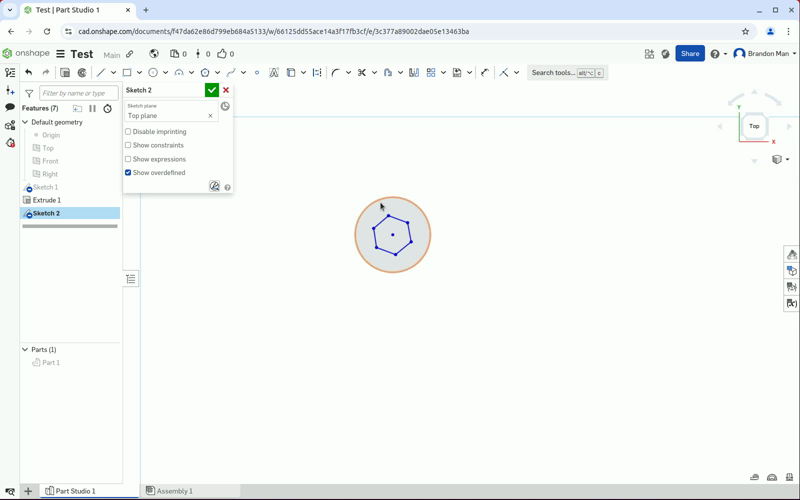
scroll(6)
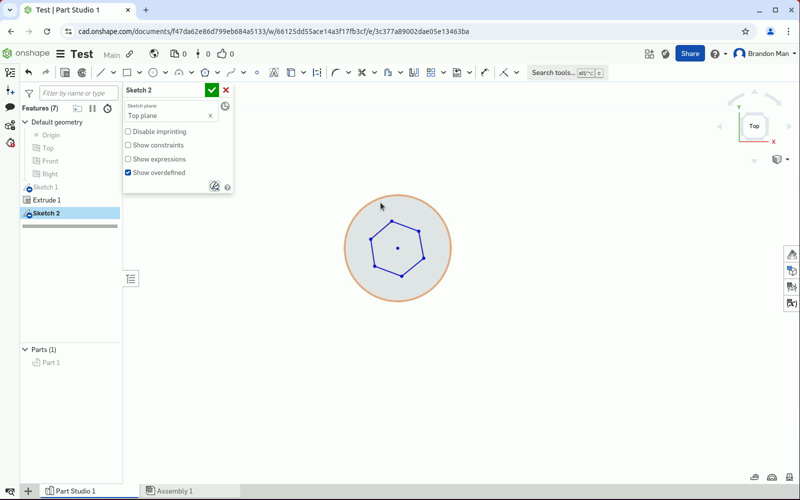
scroll(6)
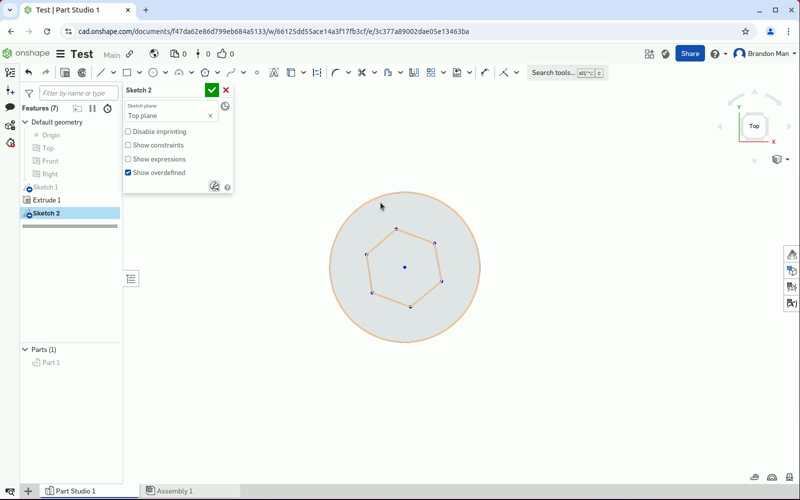
scroll(6)
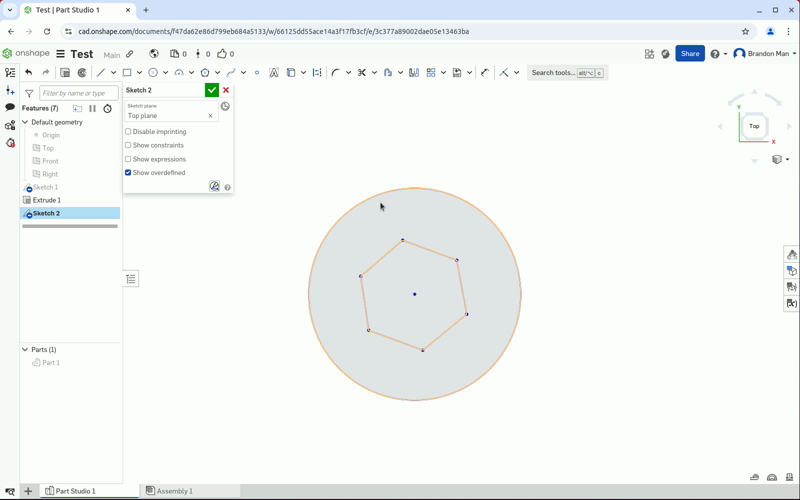
scroll(6)
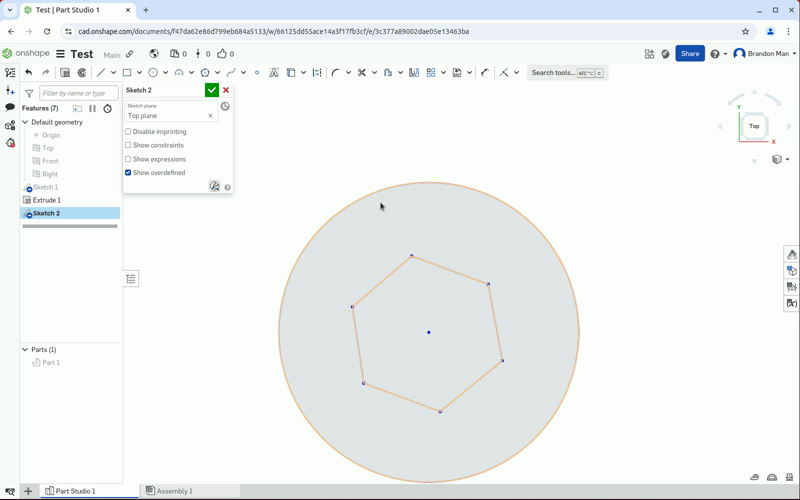
scroll(6)
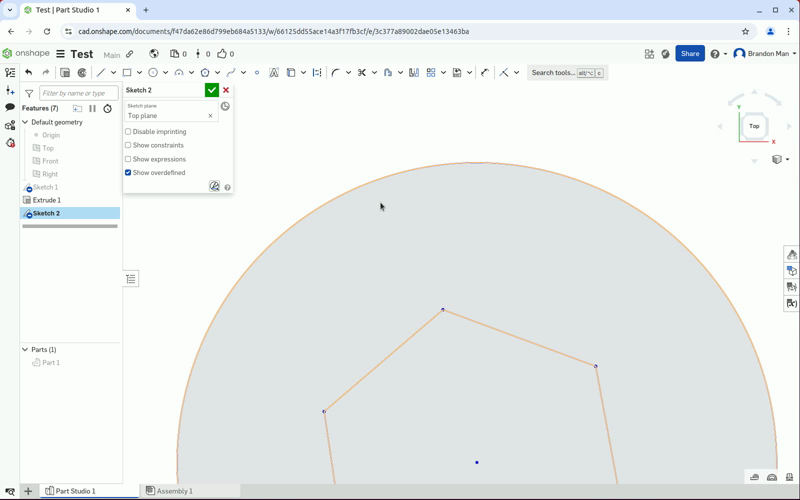
click(380, 202)
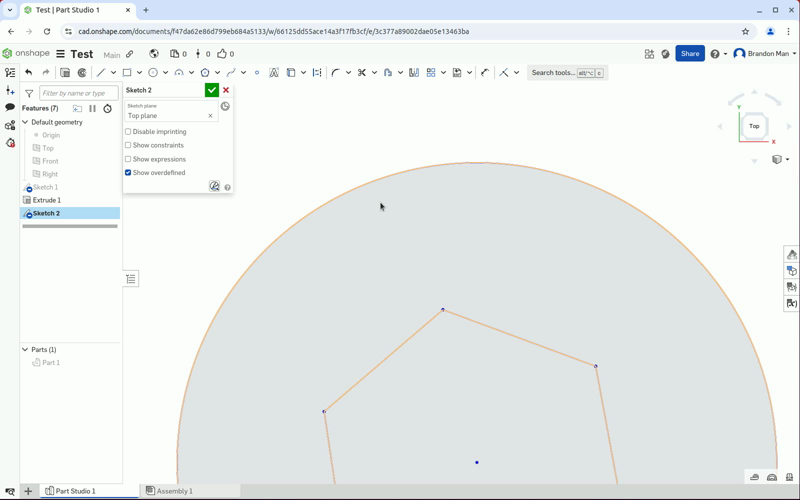
scroll(-6)
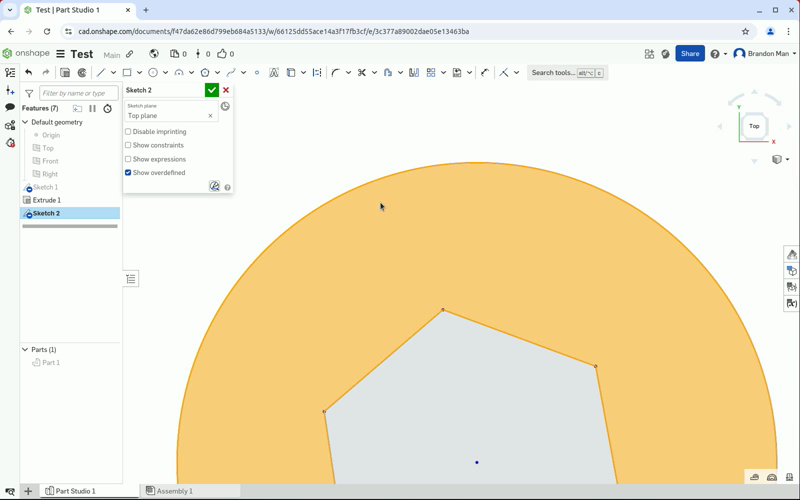
scroll(-6)
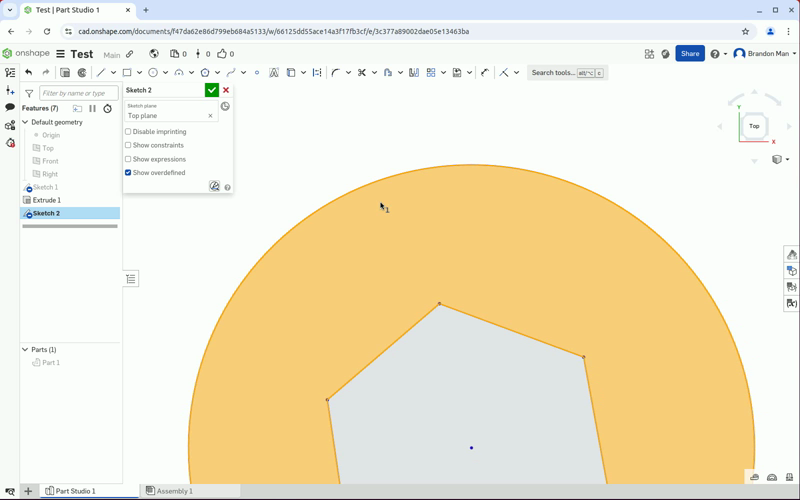
scroll(-6)
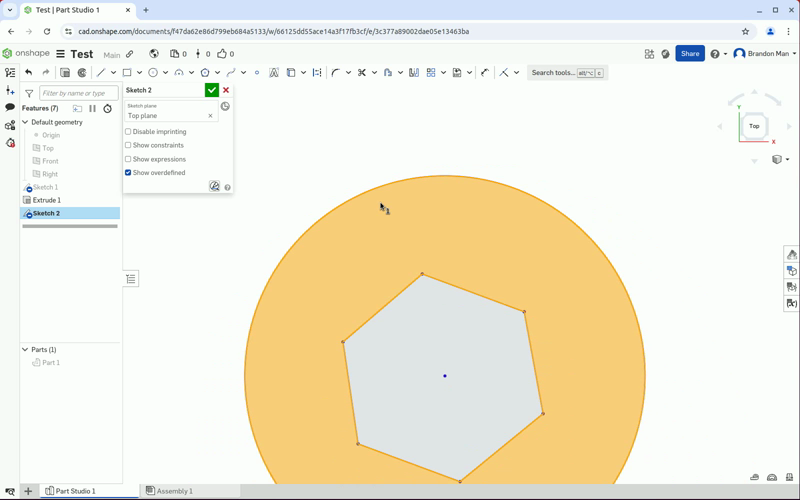
scroll(-6)
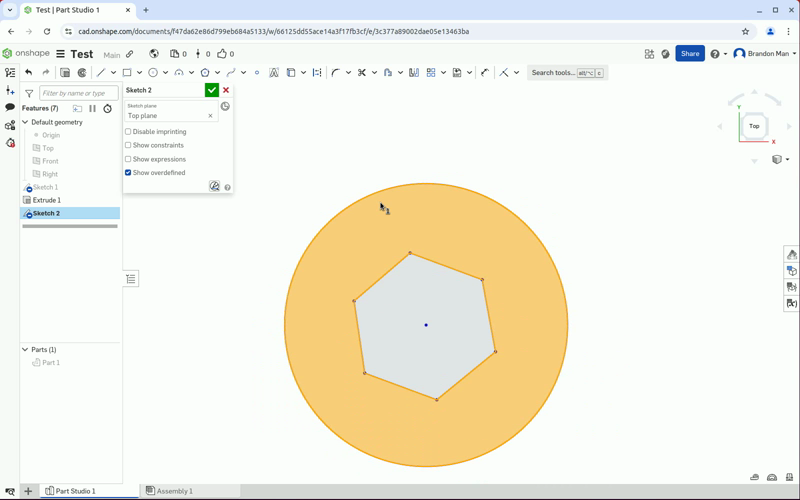
scroll(-6)
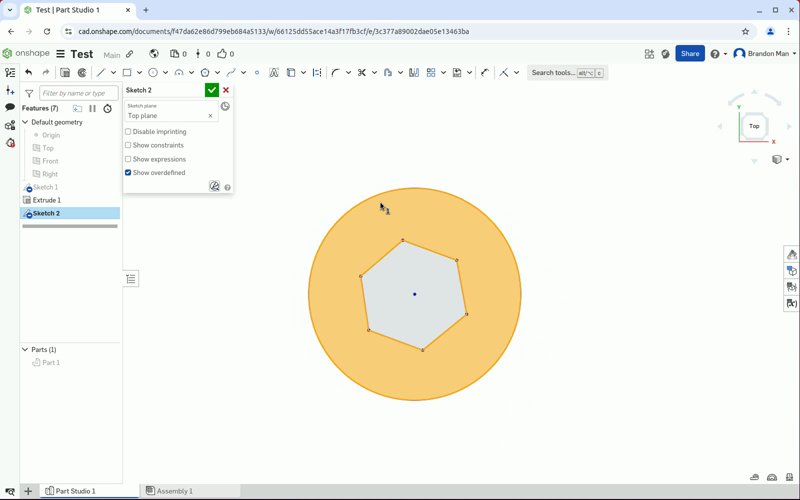
scroll(-6)
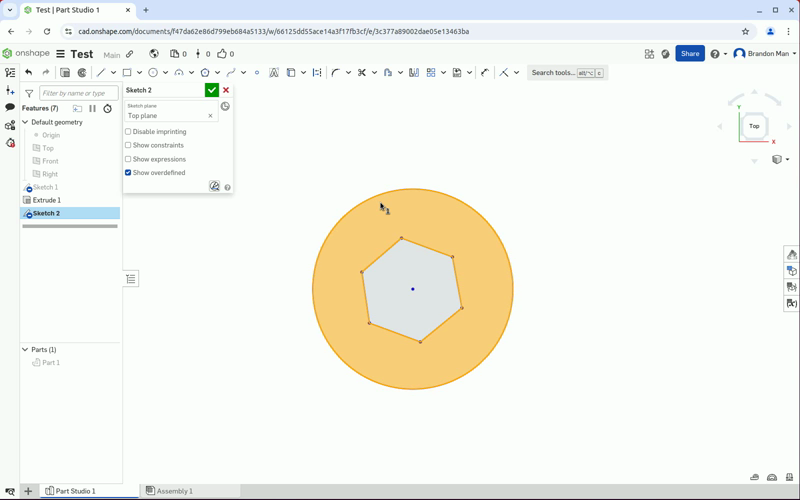
scroll(-6)
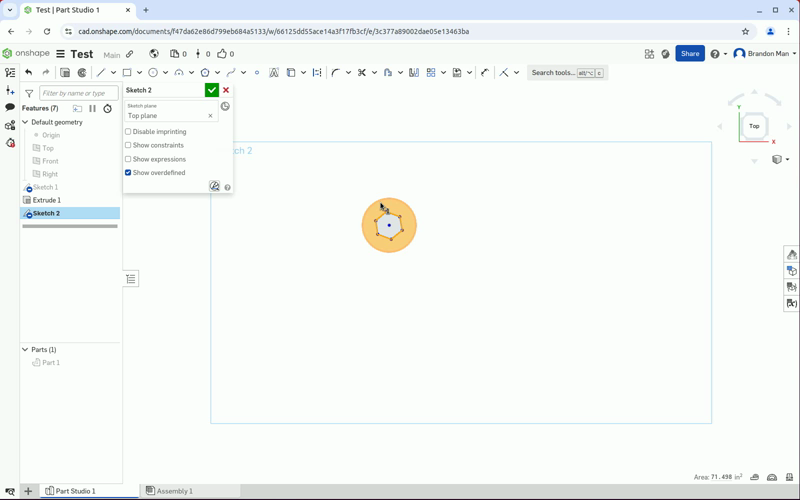
mouse_move(73, 352)
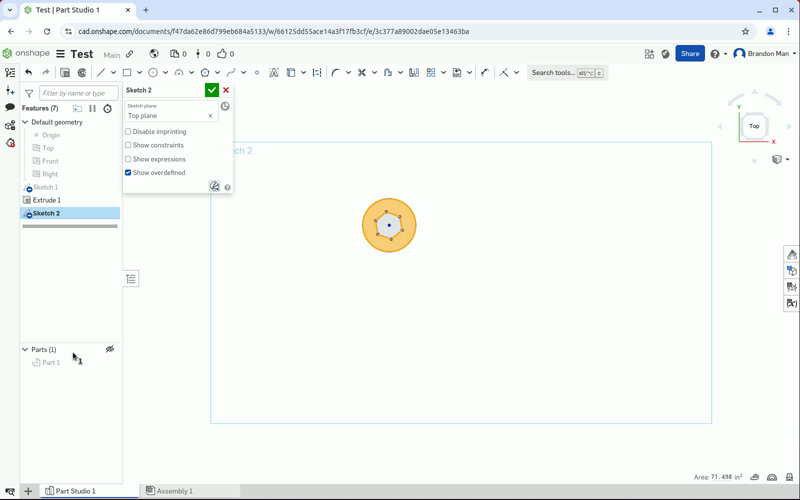
key(shift+y)
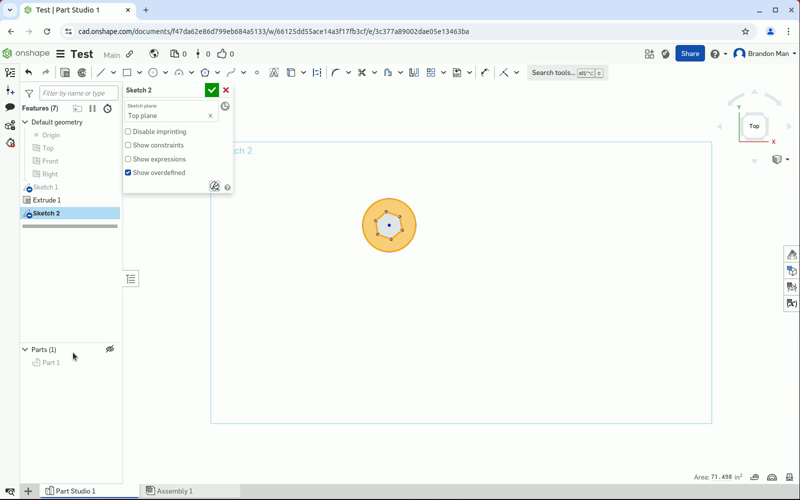
key(shift+e)
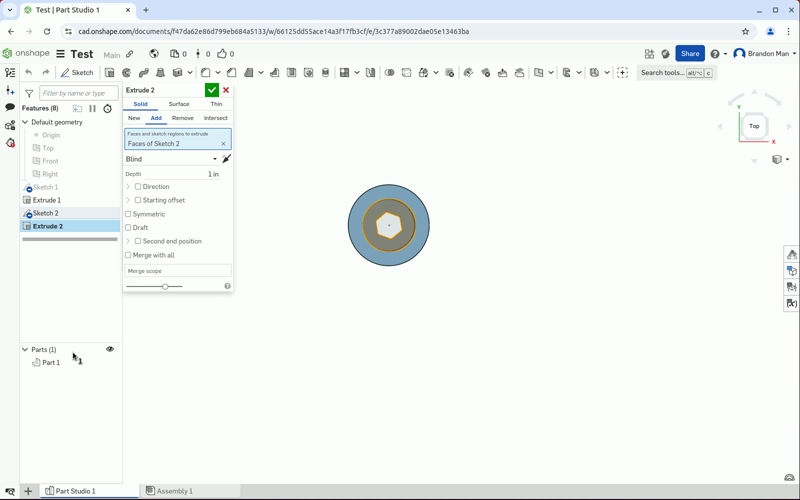
mouse_move(143, 106)
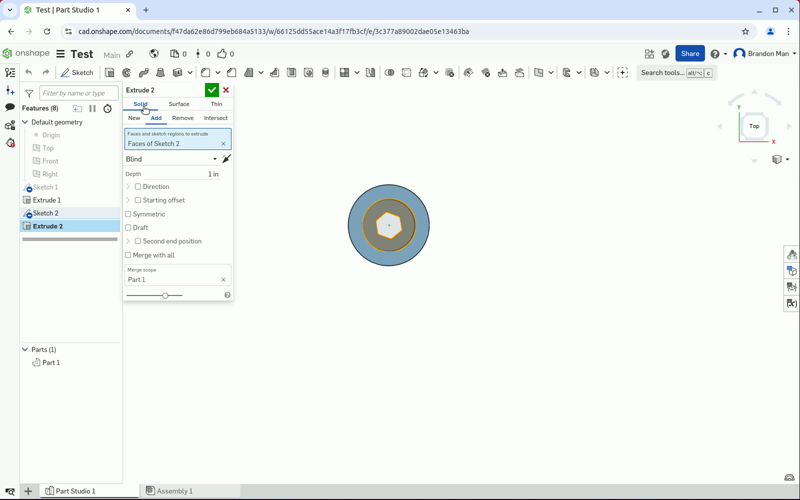
click(143, 106)
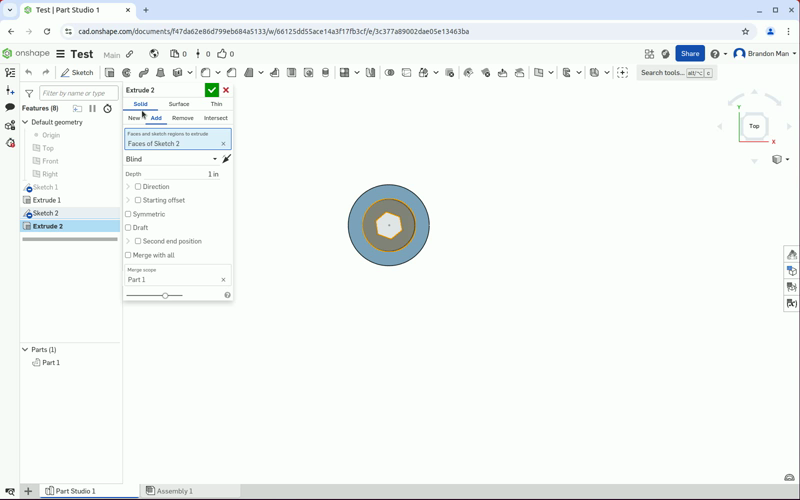
mouse_move(137, 120)
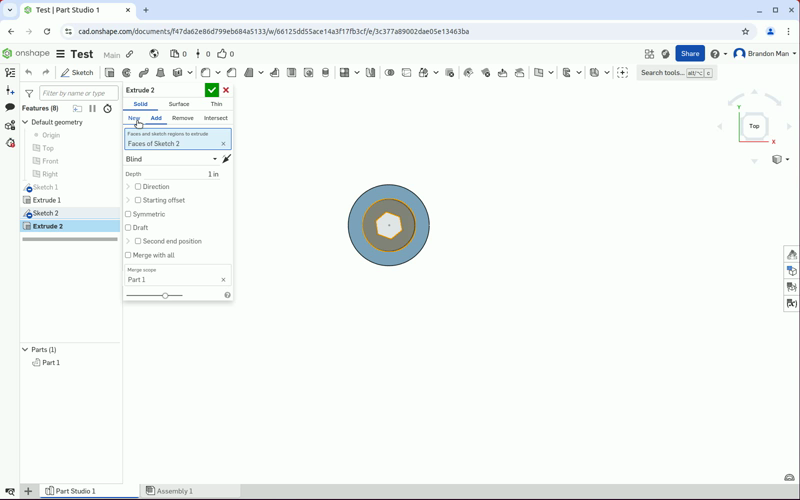
click(137, 120)
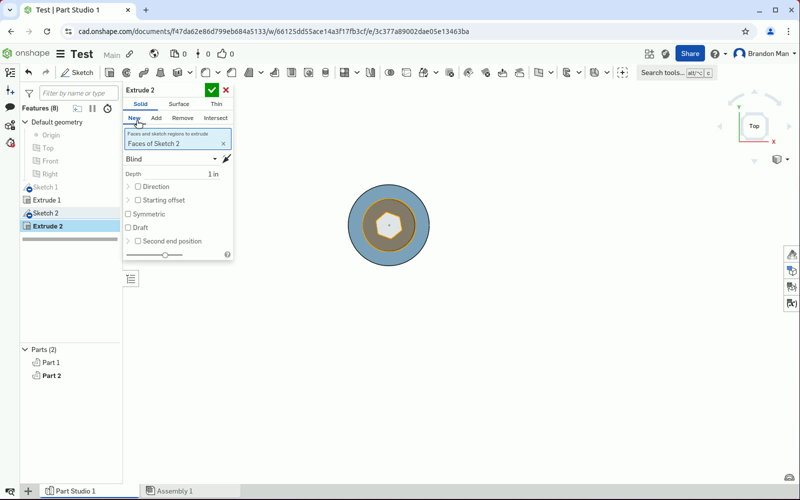
key(tab, 4)
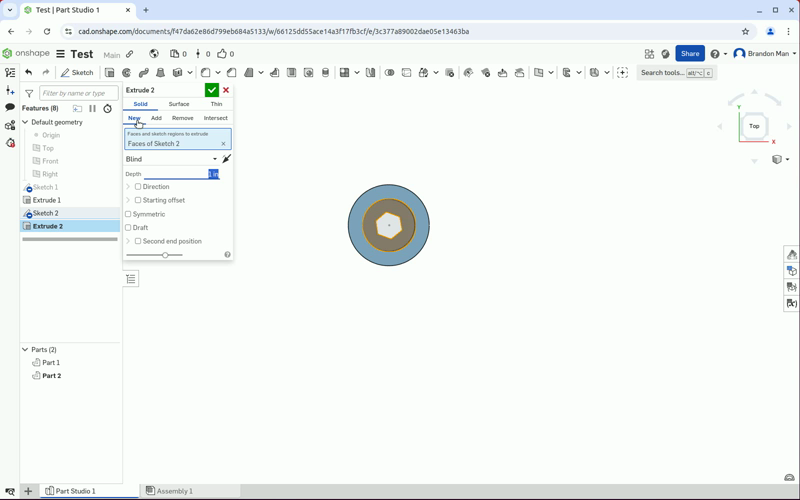
text(5.777)
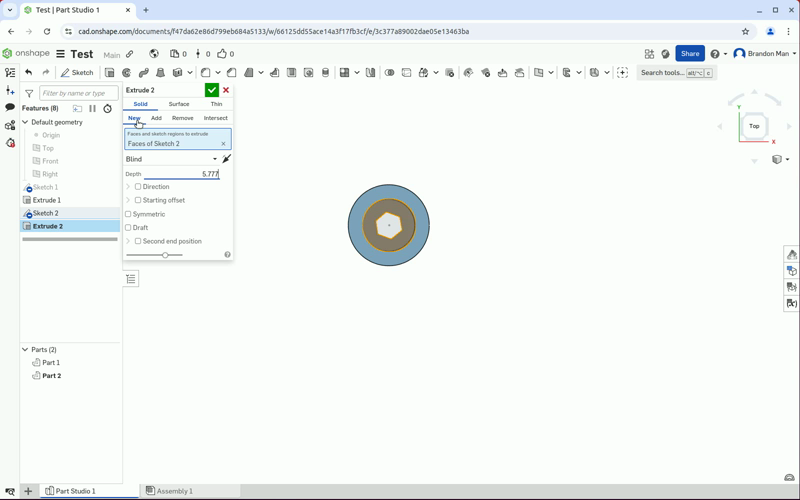
key(enter)
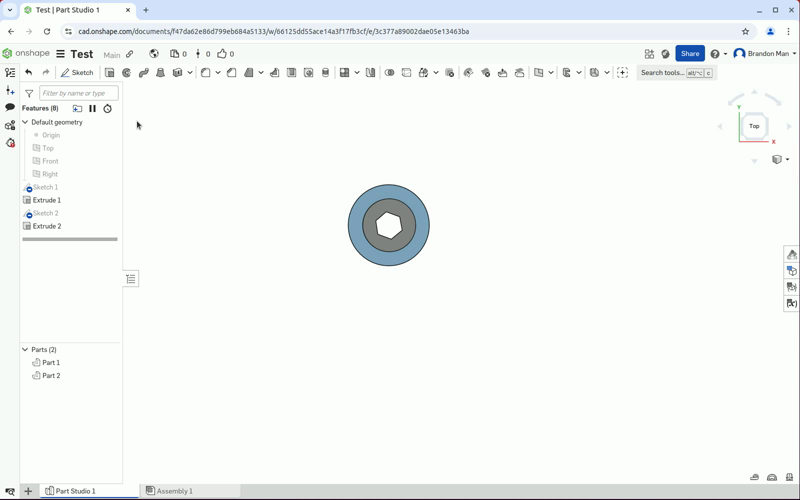
key(shift+h)
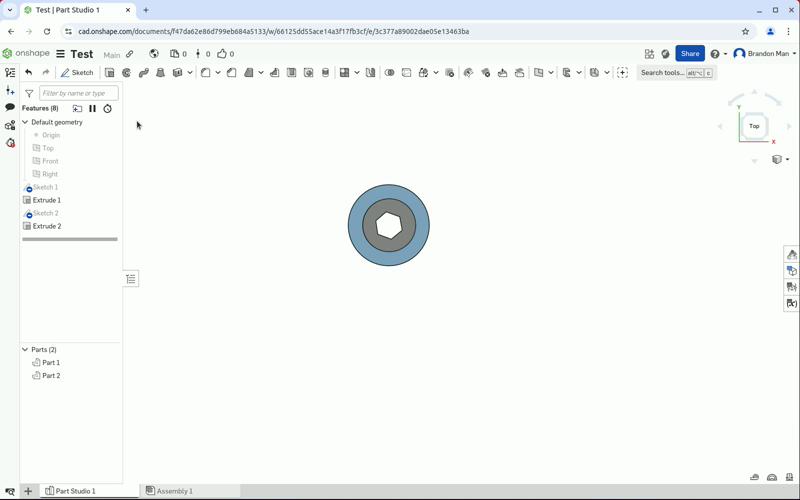
key(shift+h)
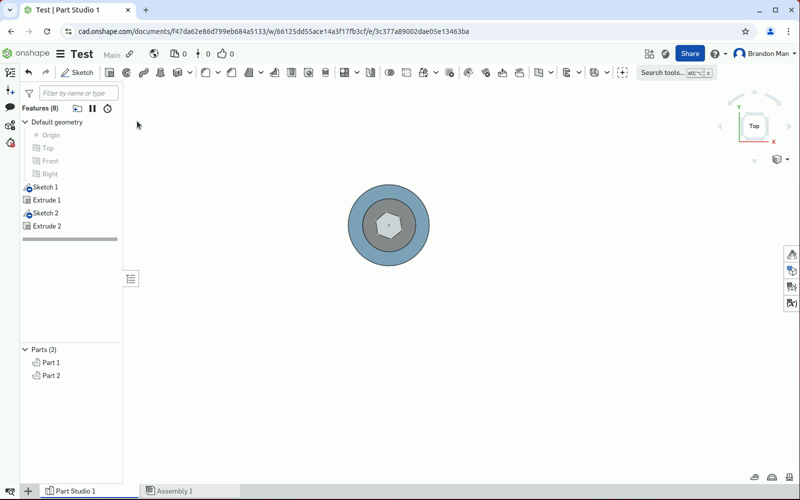
key(shift+7)
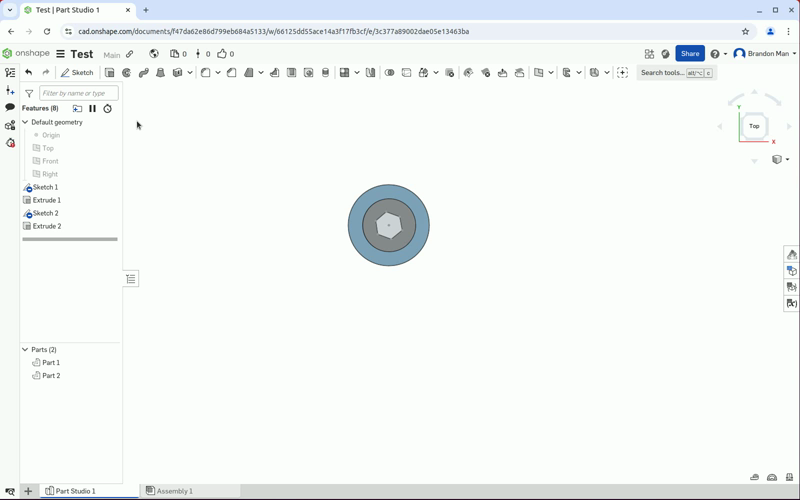
key(up, 3)
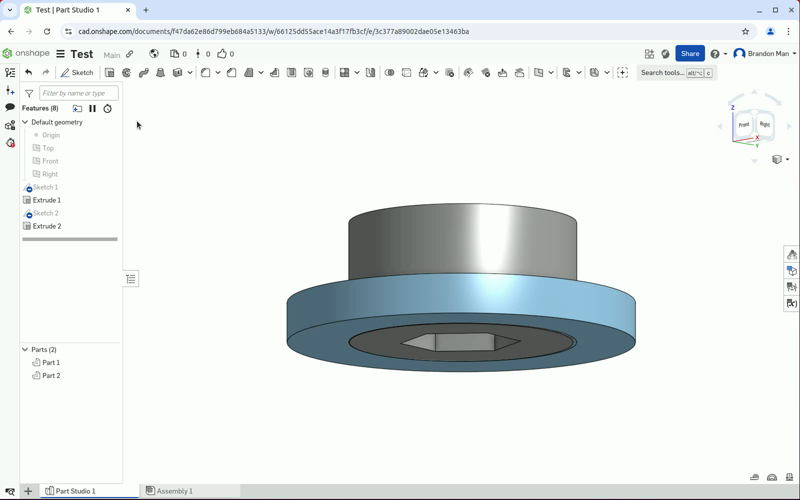
key(left, 3)
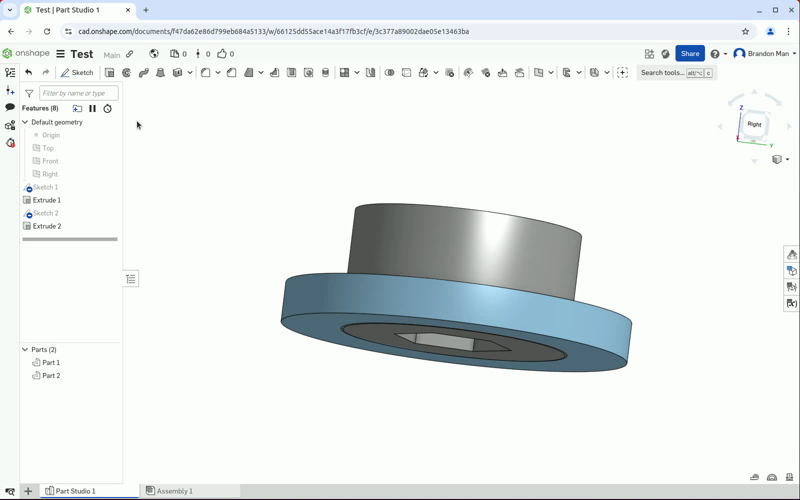
key(right, 3)
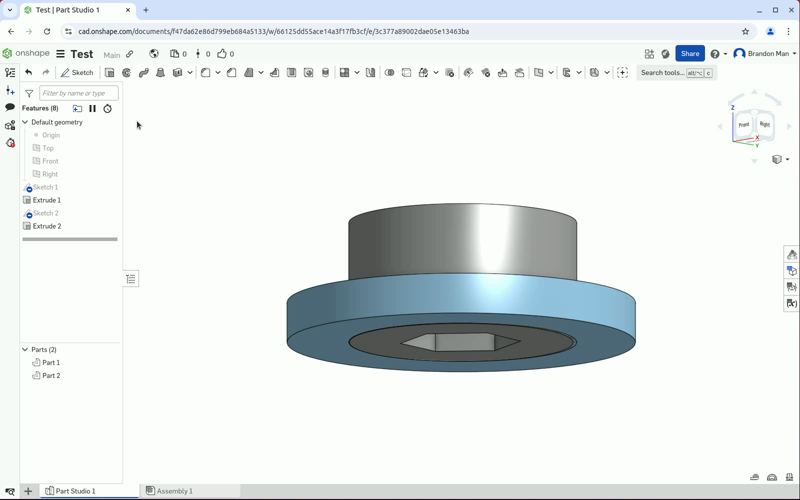
key(down, 3)
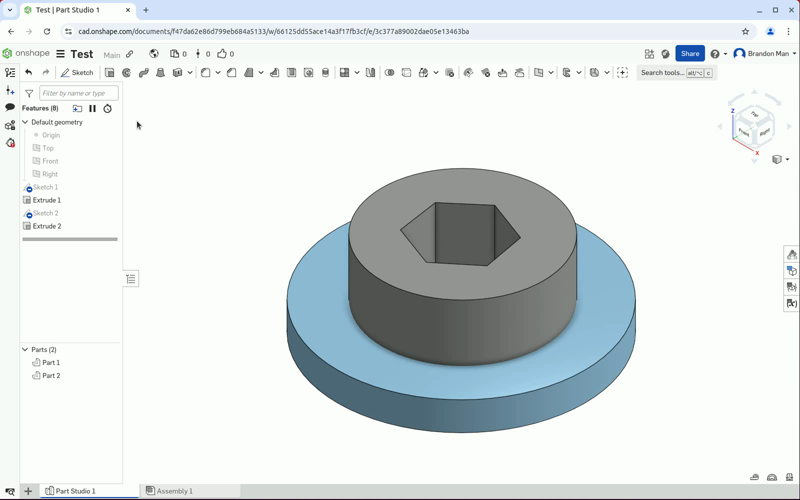
mouse_move(73, 189)
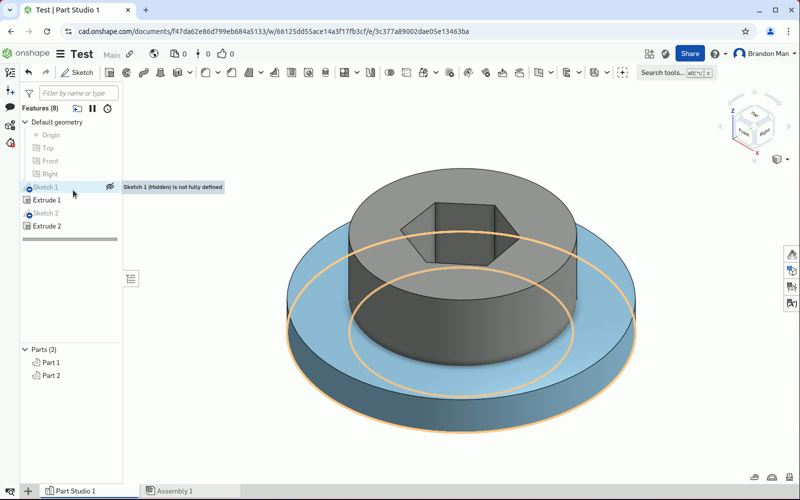
click(73, 189)